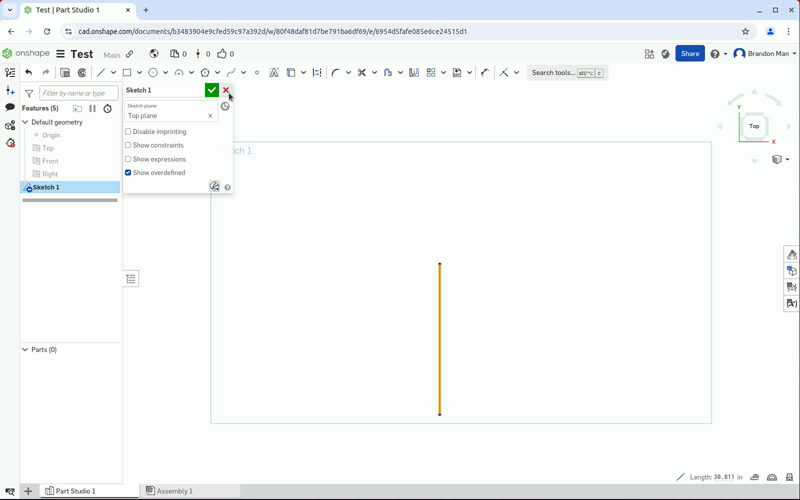
key(shift+h)
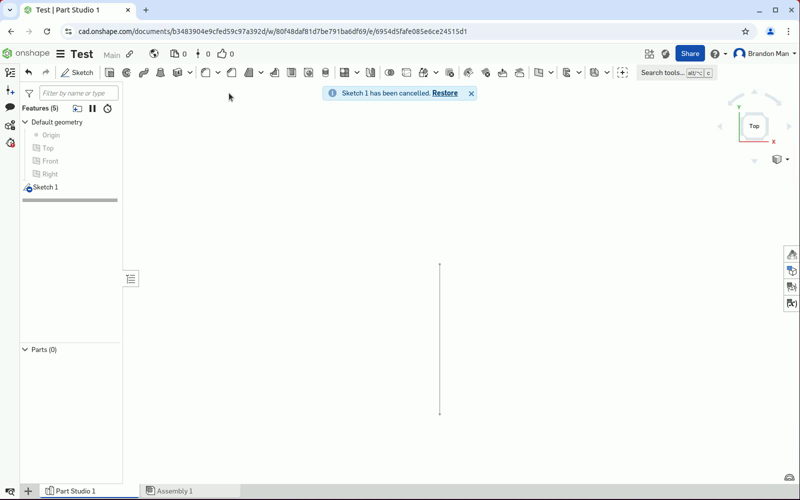
mouse_move(73, 352)
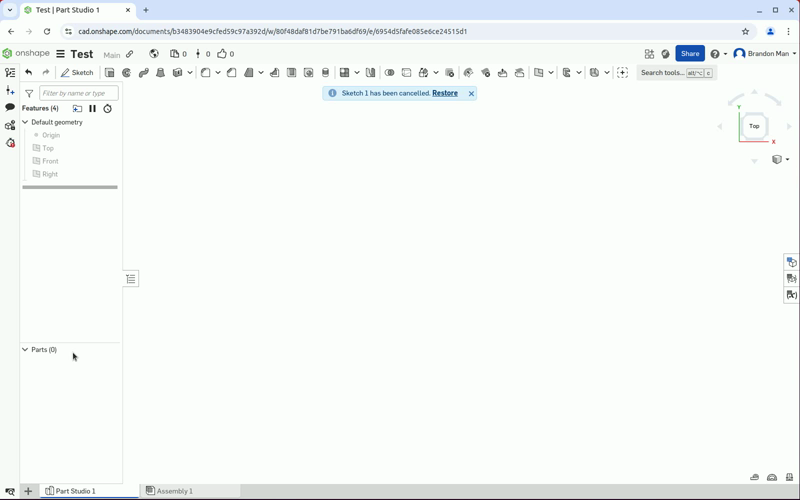
key(y)
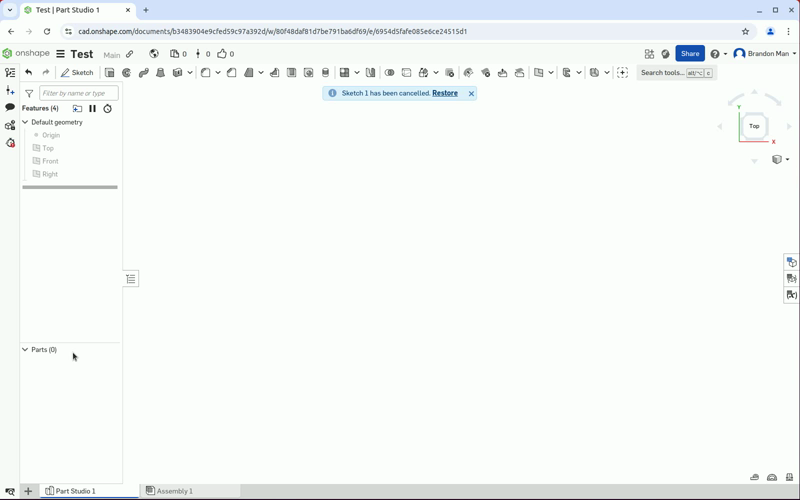
key(shift+p)
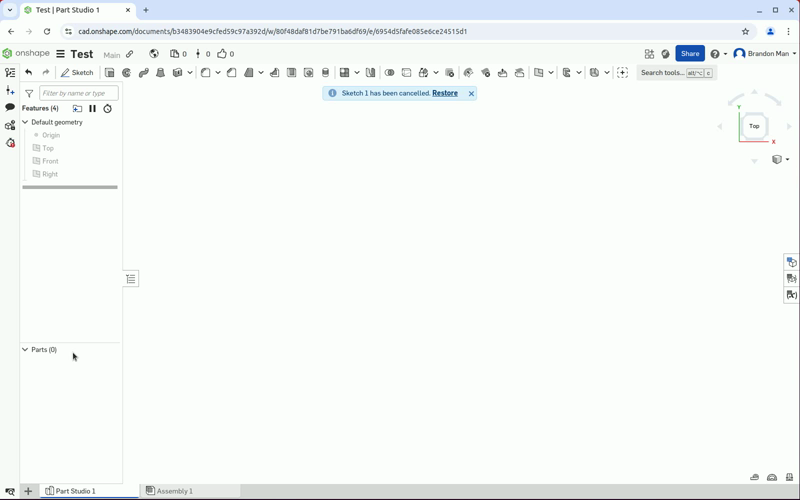
key(space)
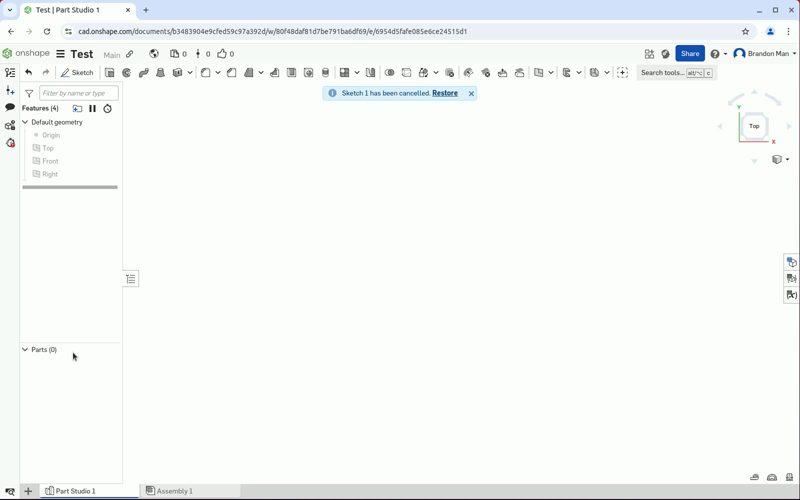
key_down(shift)
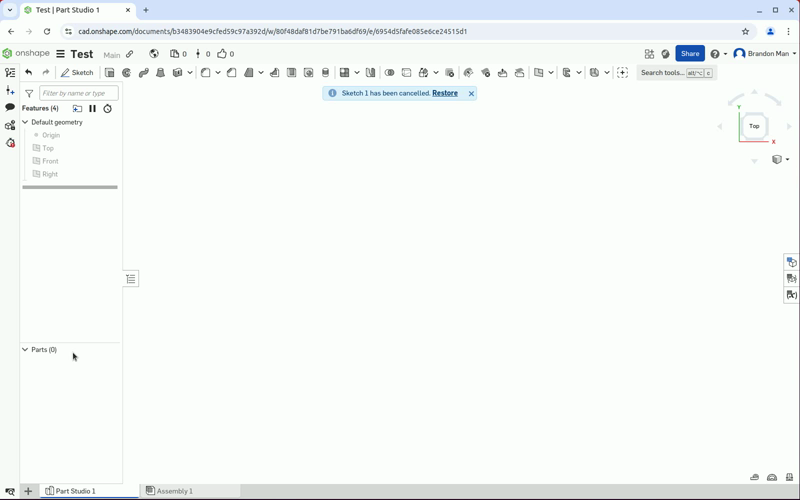
key(up)
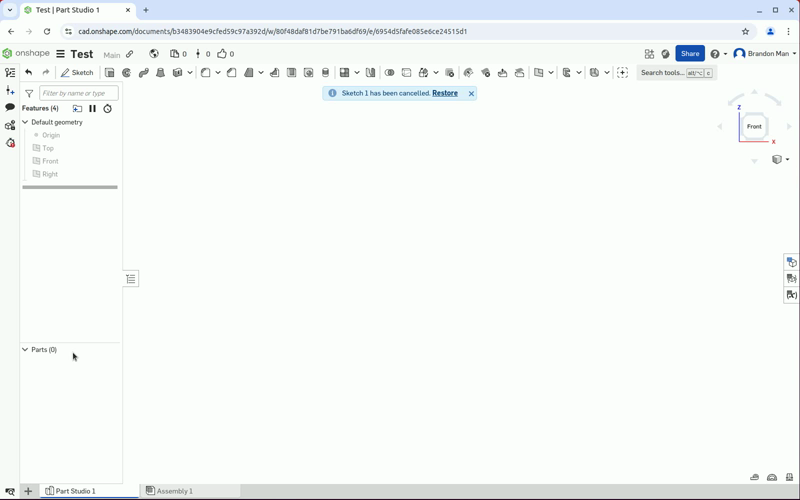
key_up(shift)
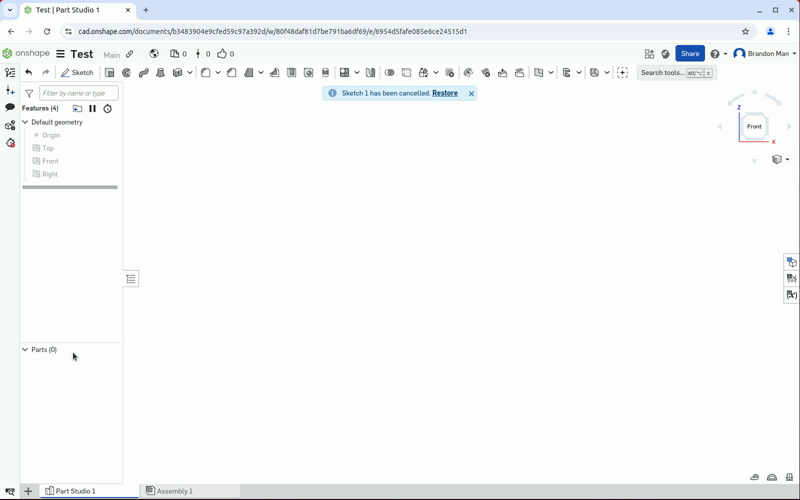
mouse_move(73, 352)
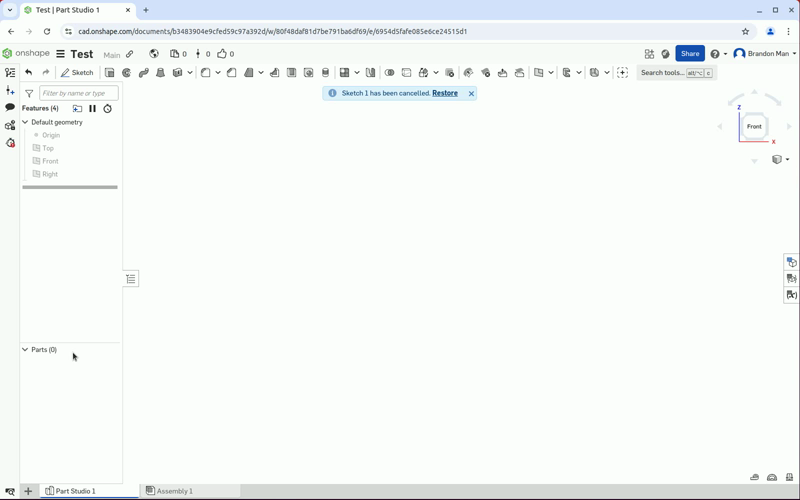
key(shift+y)
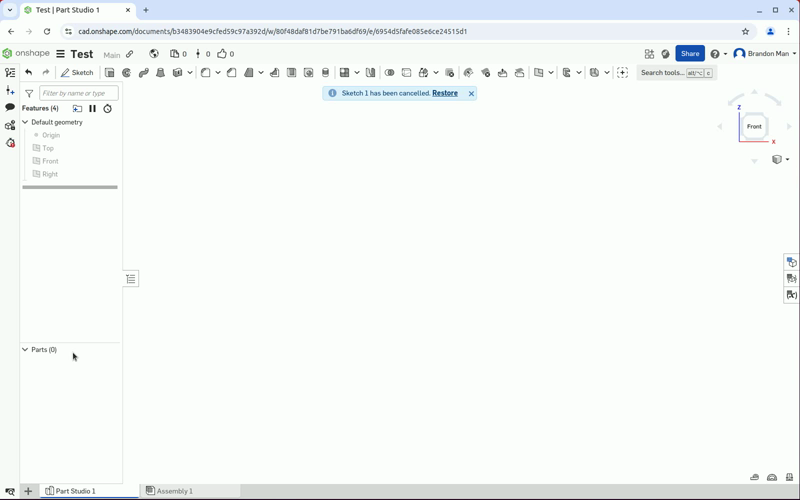
key(shift+s)
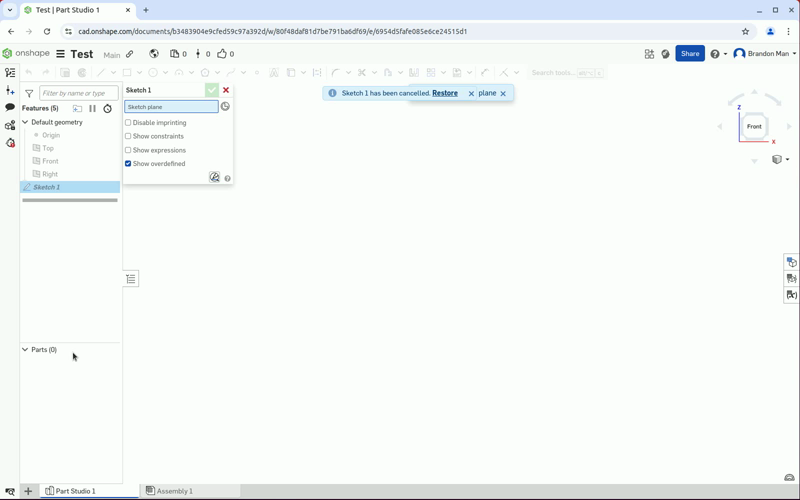
mouse_move(73, 163)
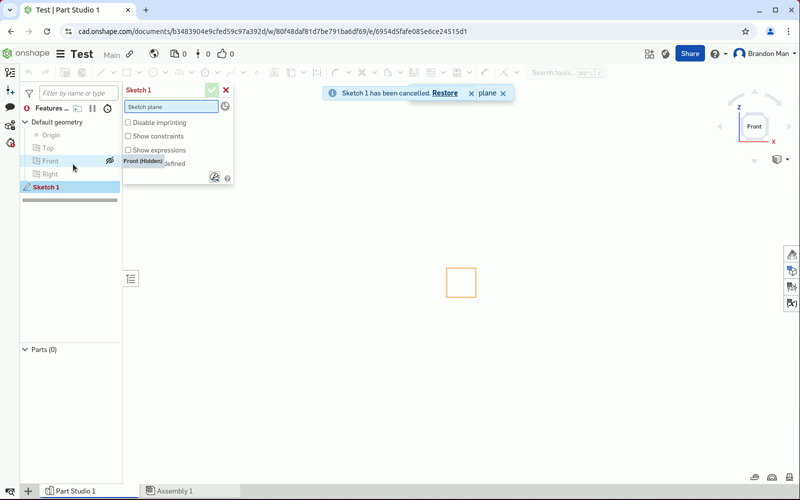
click(73, 163)
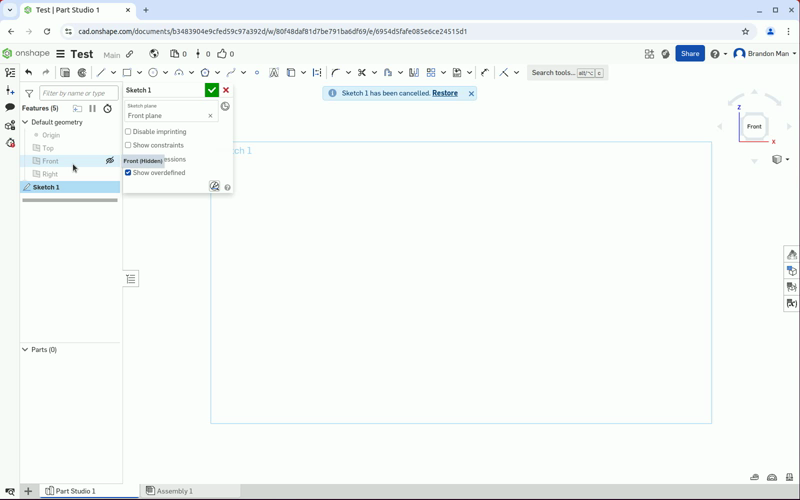
mouse_move(73, 352)
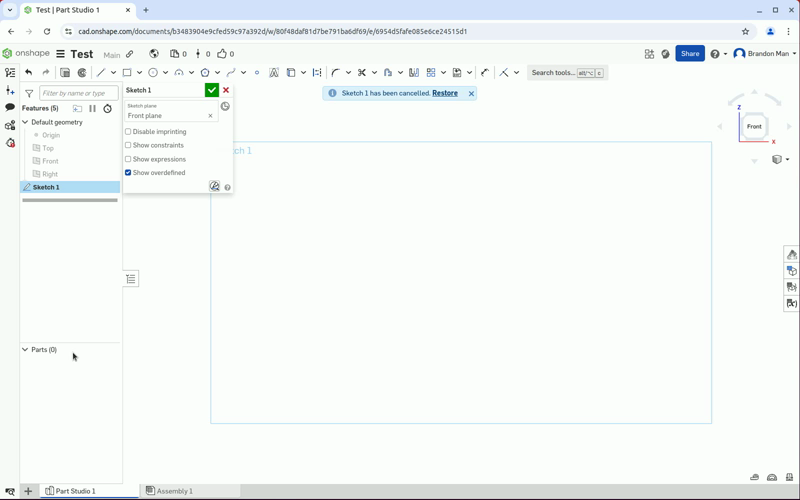
key(y)
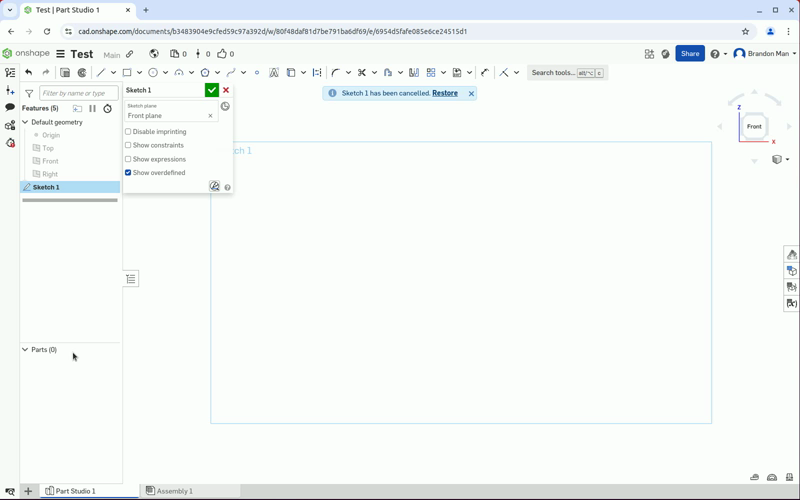
key(c)
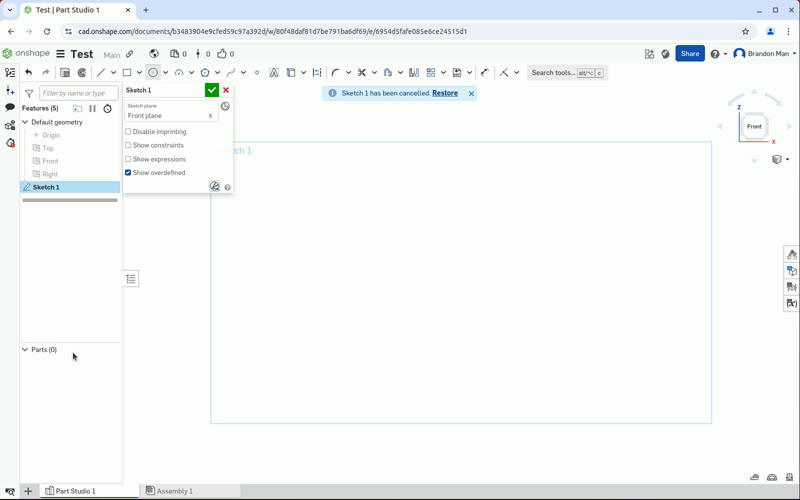
key_down(shift)
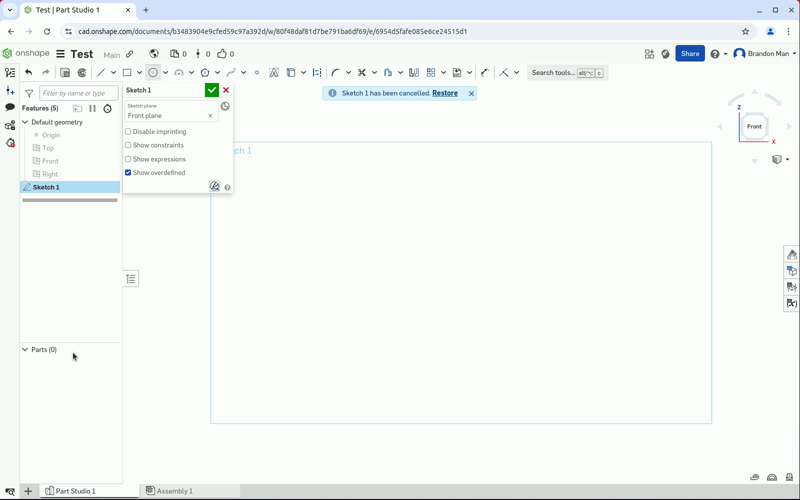
mouse_move(461, 282)
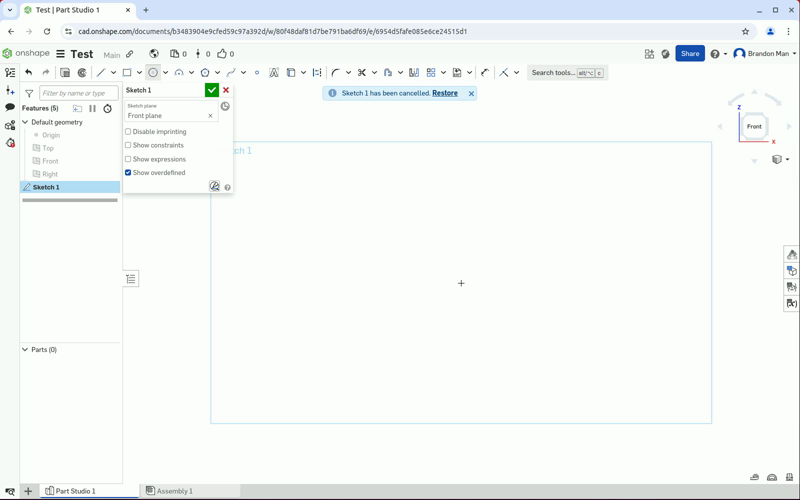
click(461, 282)
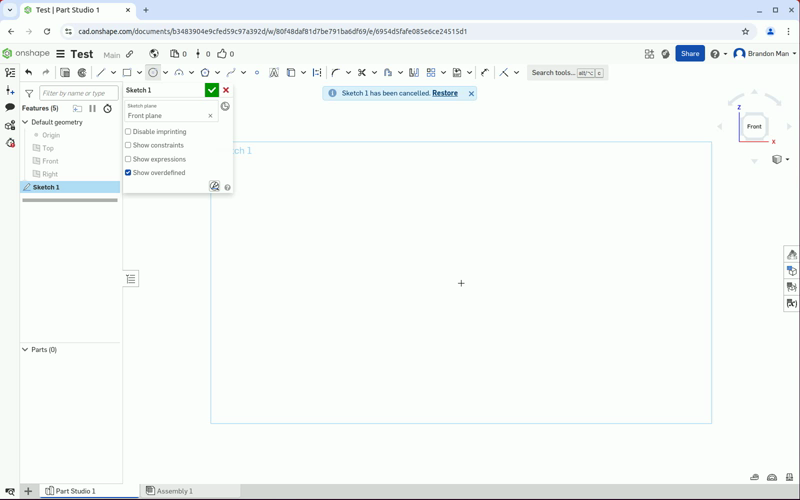
key_up(shift)
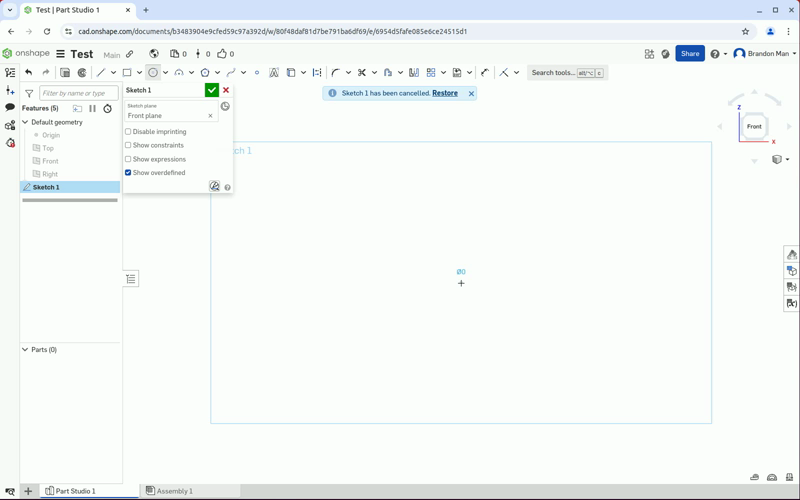
mouse_move(497, 282)
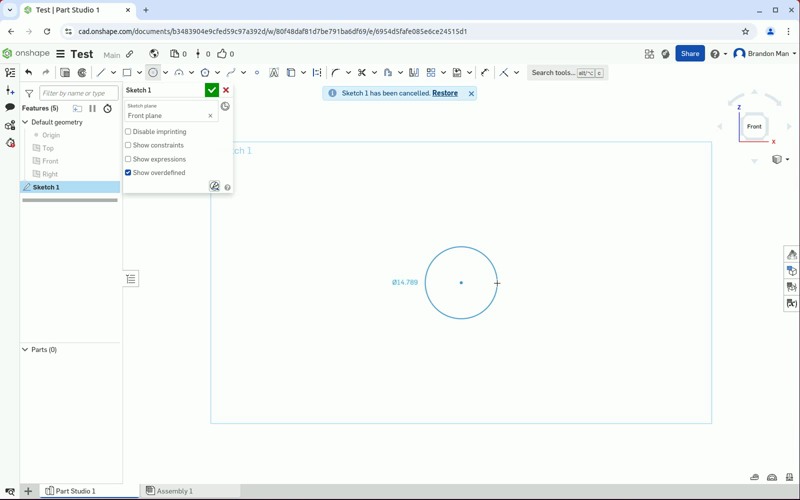
click(497, 282)
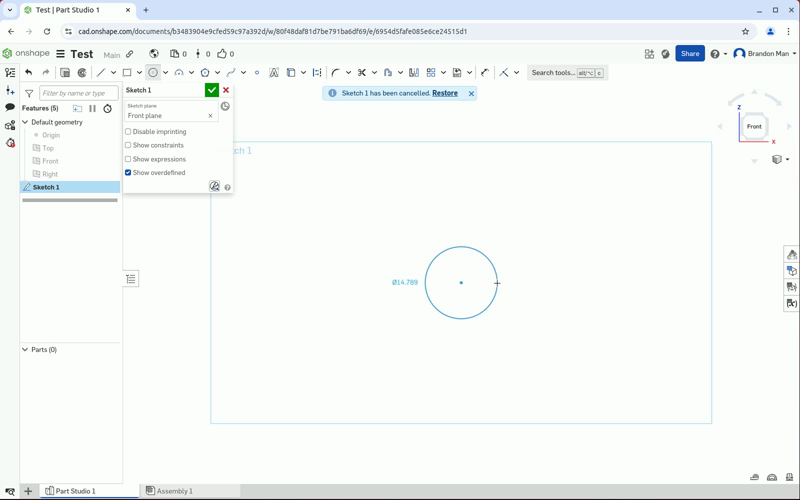
key(esc)
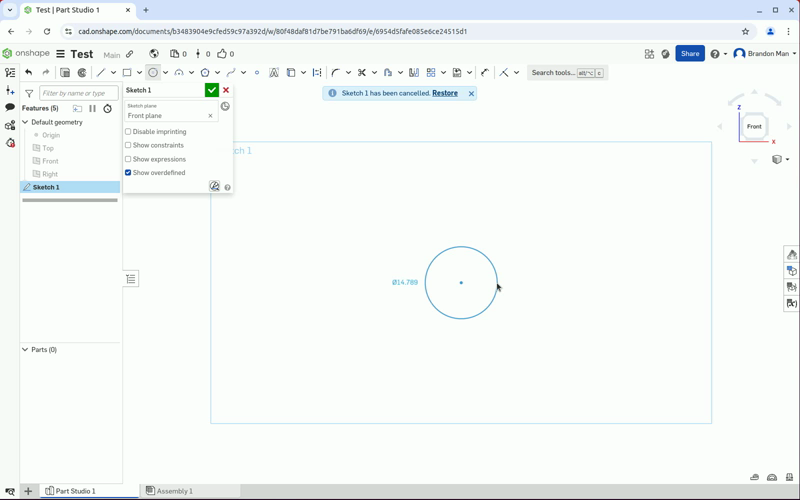
key(c)
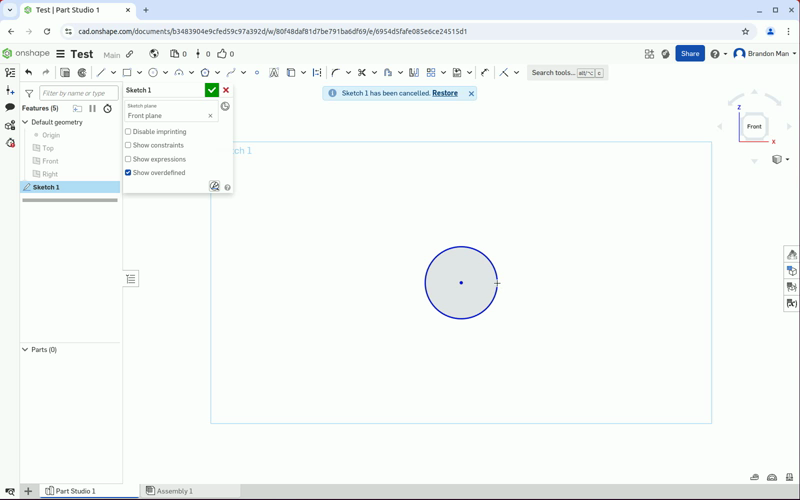
key_down(shift)
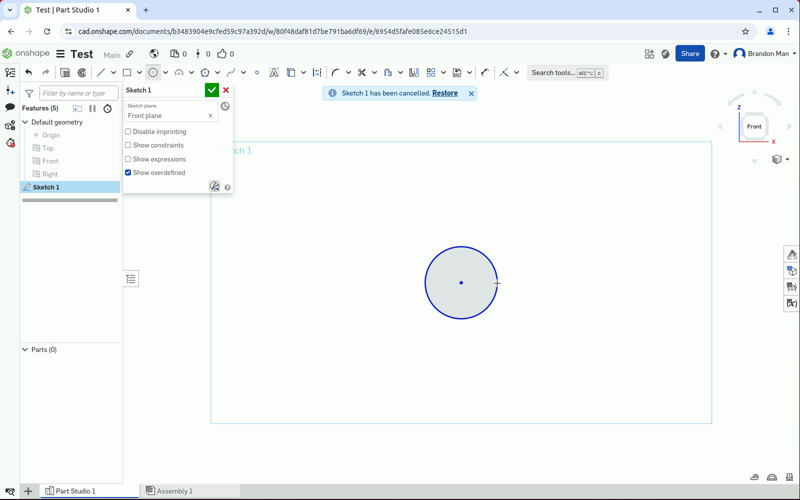
mouse_move(461, 282)
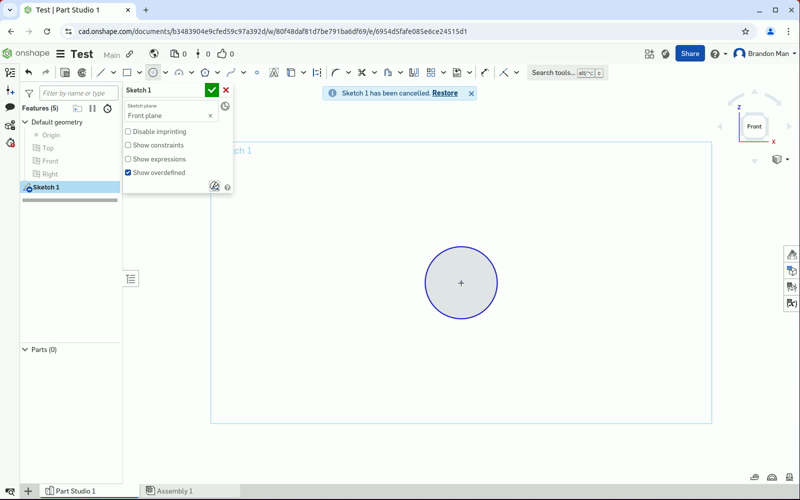
click(461, 282)
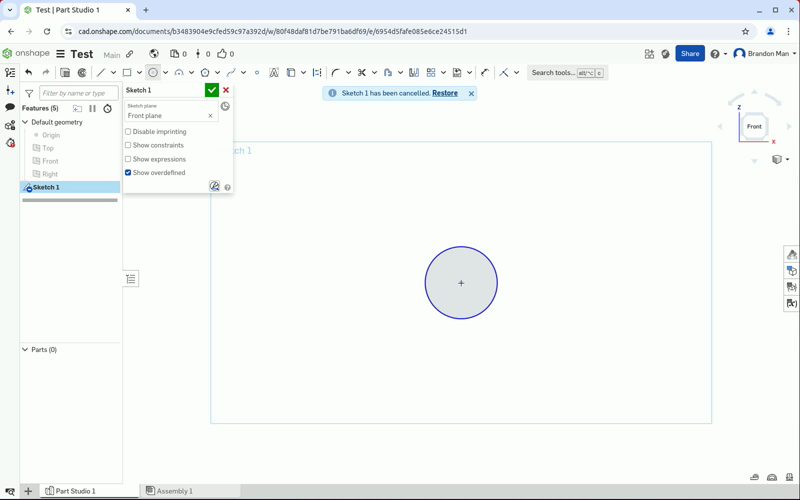
key_up(shift)
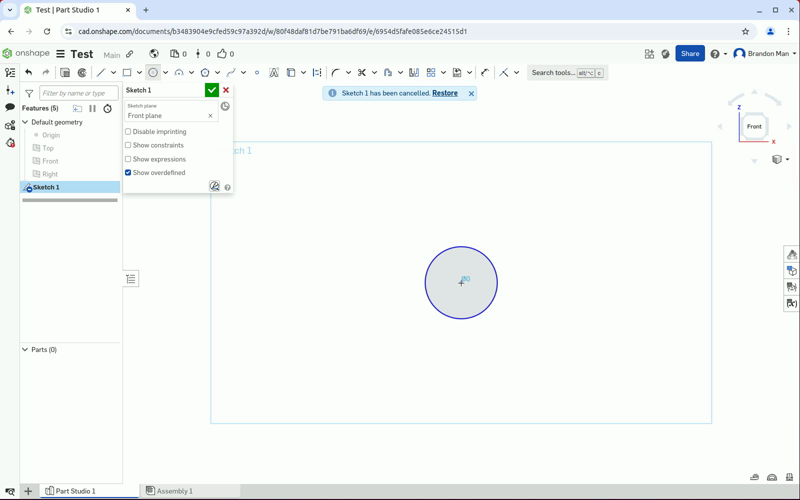
mouse_move(479, 282)
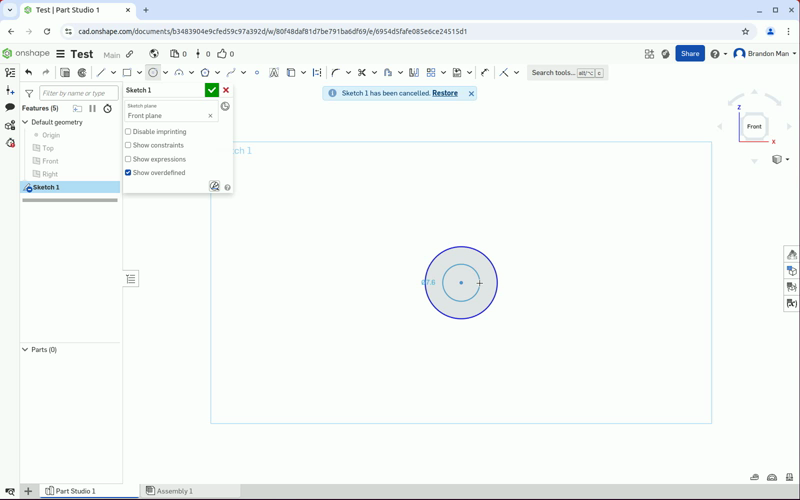
click(479, 282)
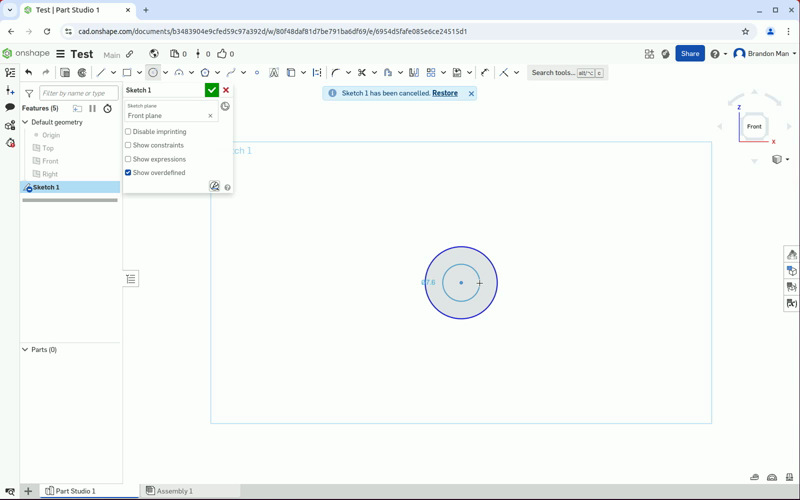
key(esc)
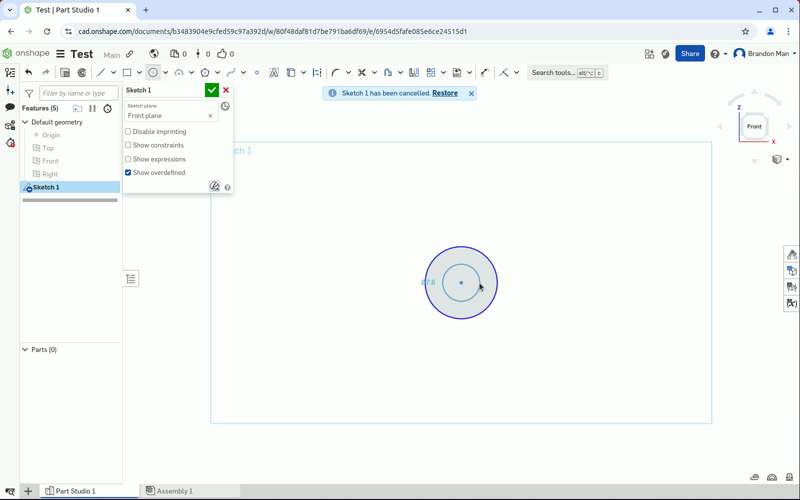
mouse_move(479, 301)
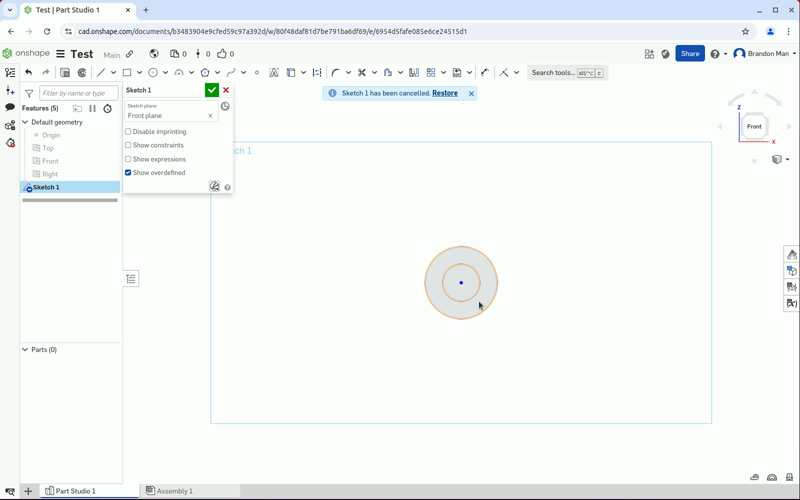
click(479, 301)
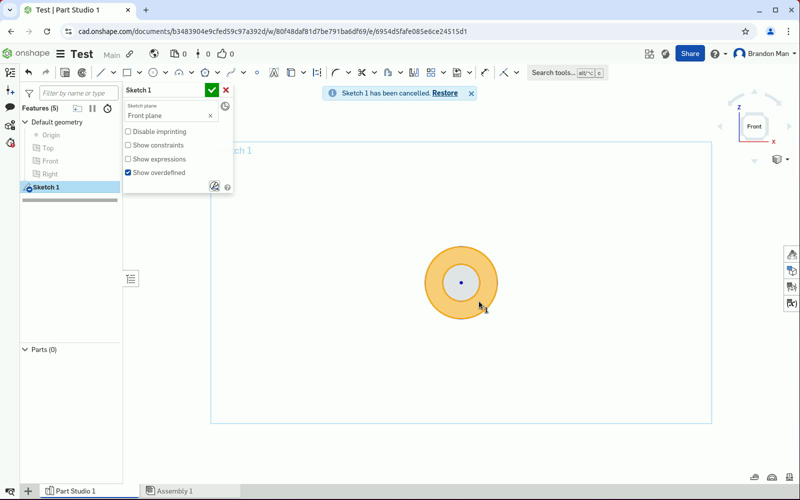
mouse_move(73, 352)
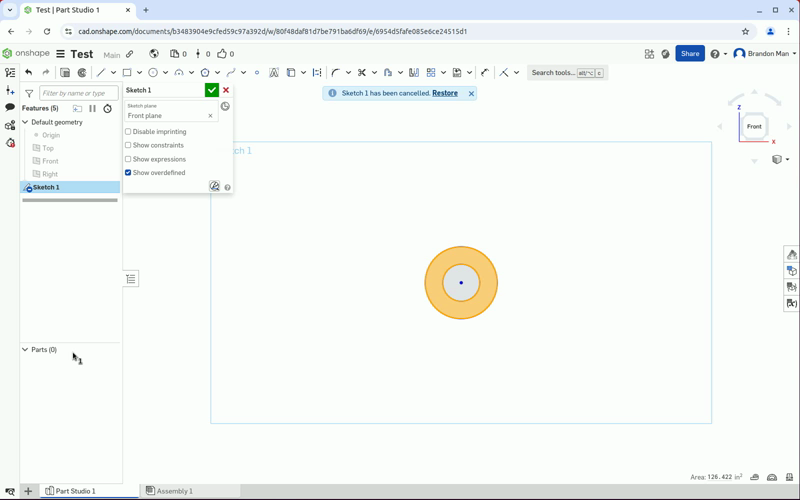
key(shift+y)
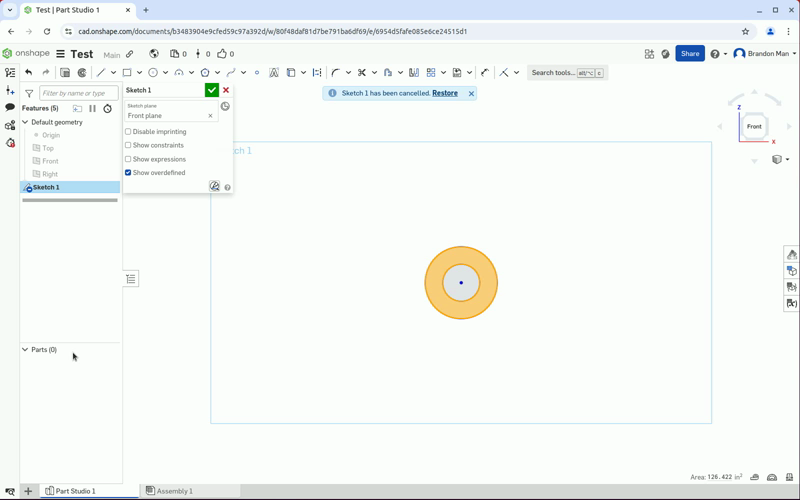
key(shift+e)
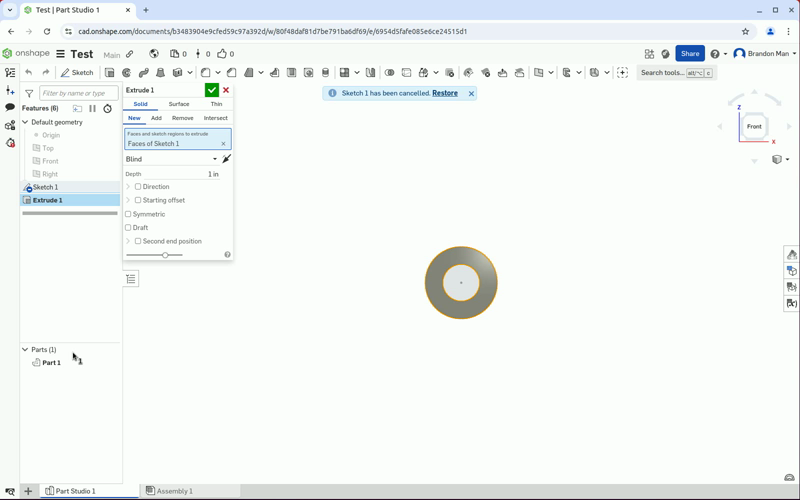
mouse_move(143, 106)
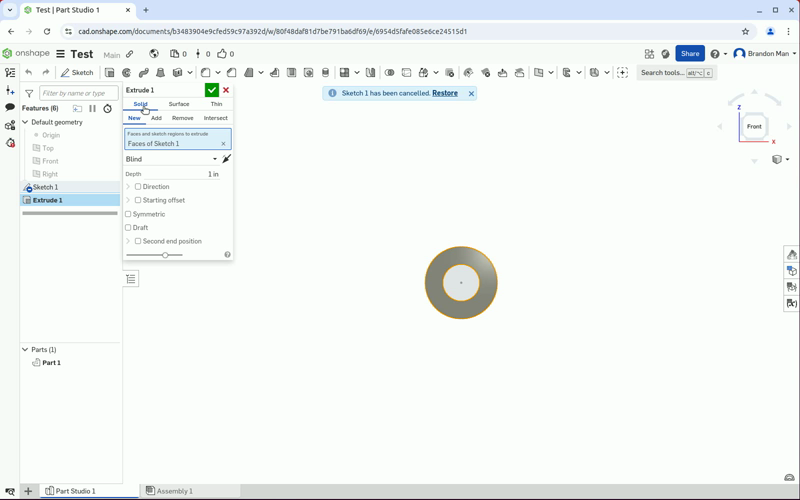
click(143, 106)
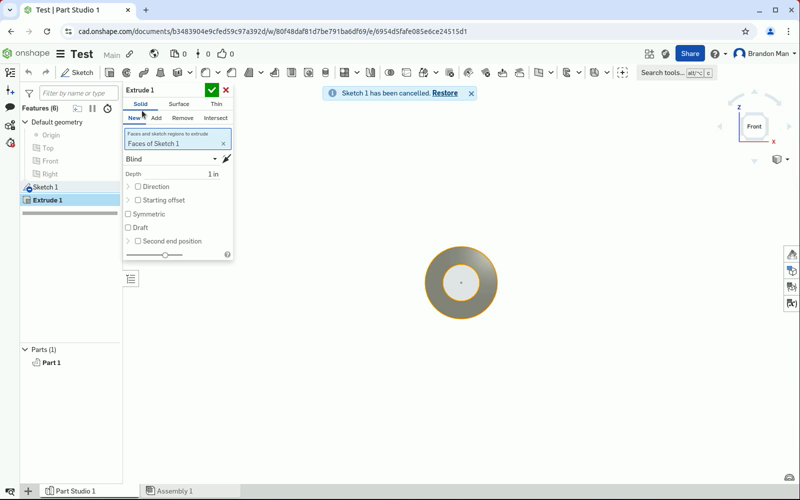
mouse_move(137, 120)
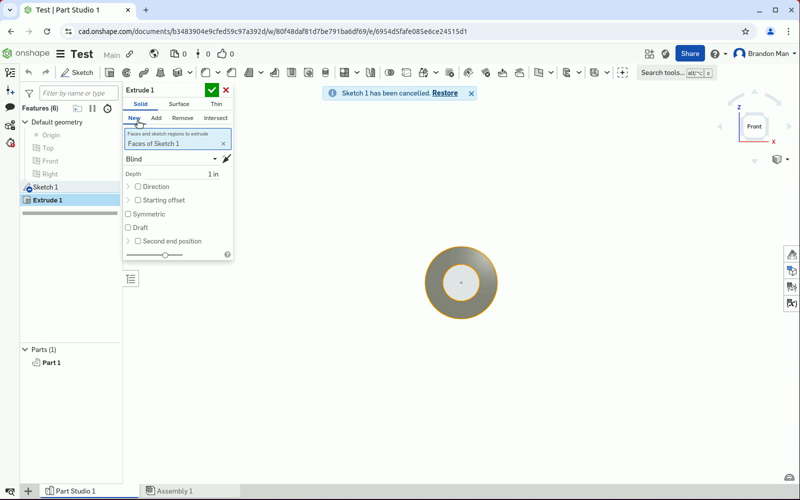
click(137, 120)
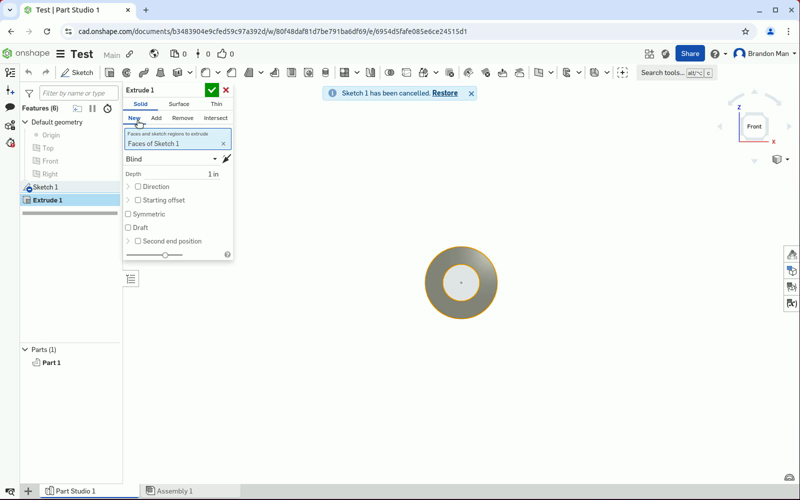
key(tab, 4)
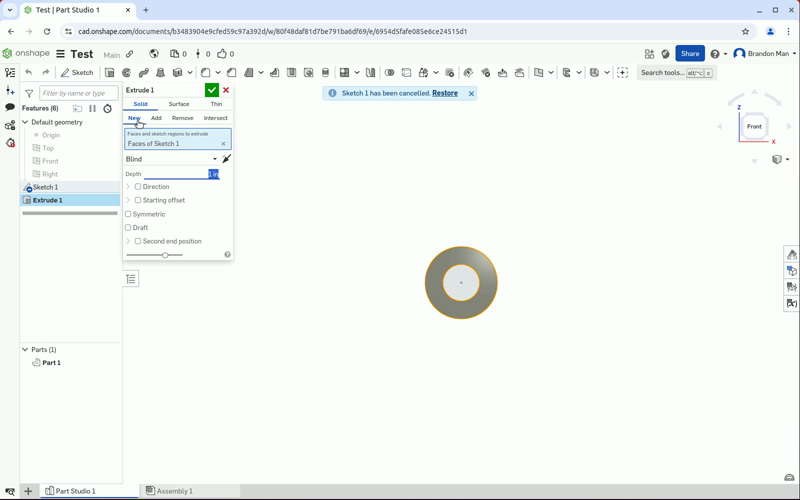
text(3.129)
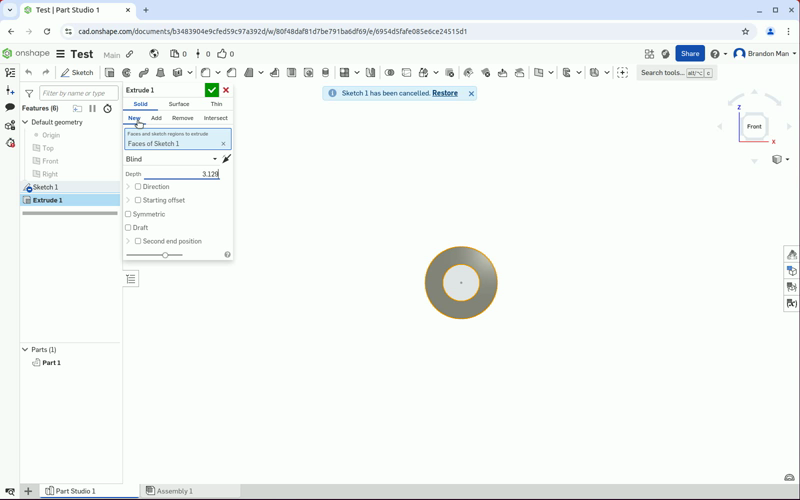
key(enter)
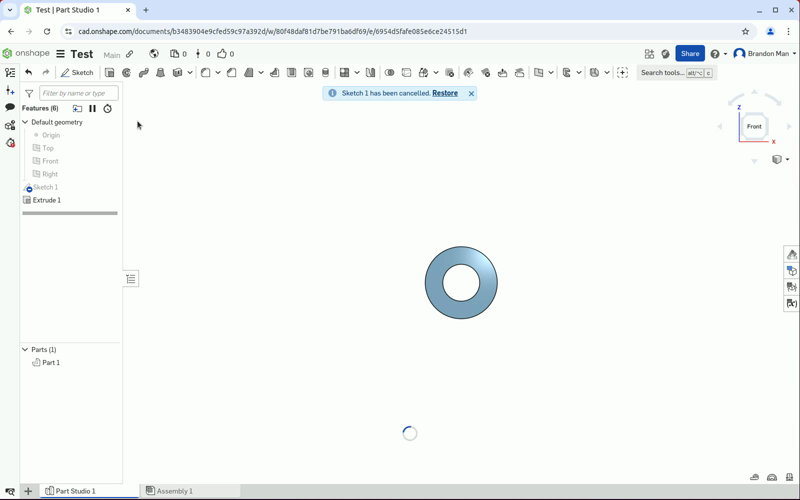
key(shift+h)
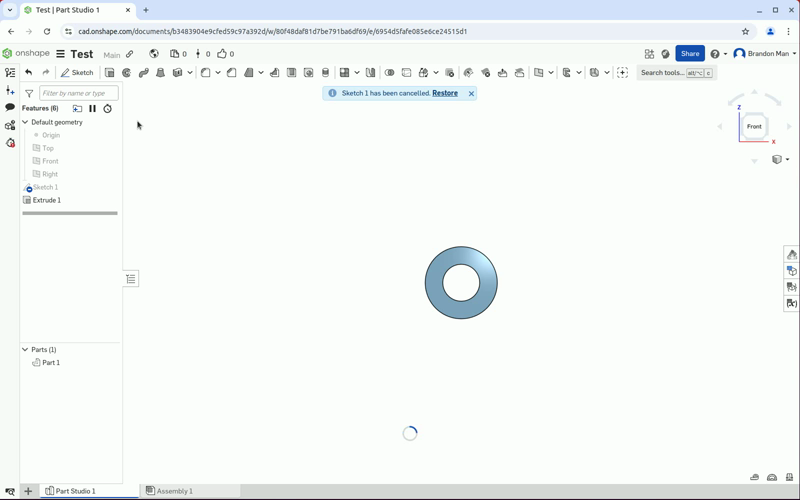
key(shift+h)
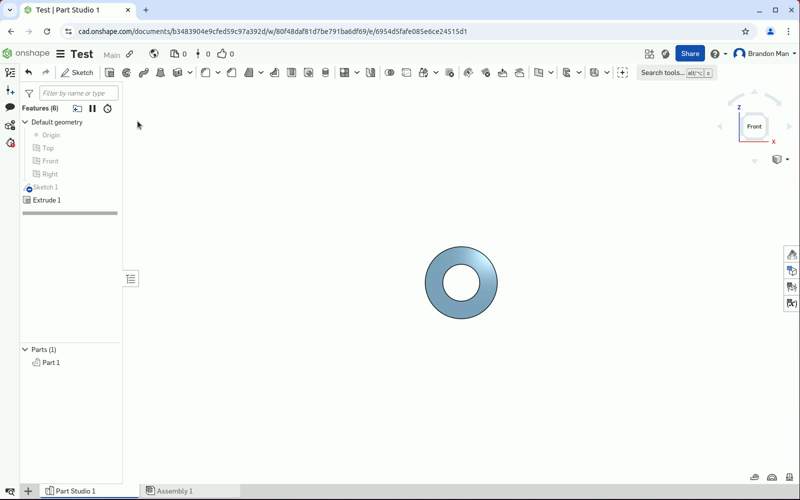
mouse_move(73, 189)
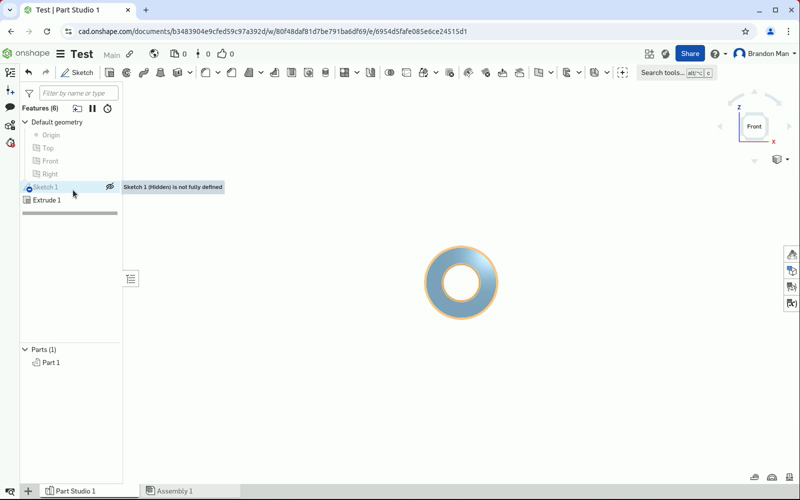
click(73, 189)
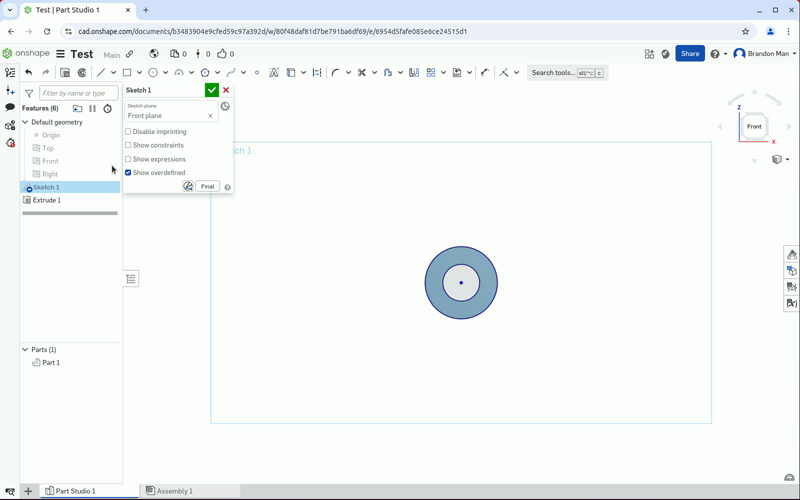
mouse_move(229, 92)
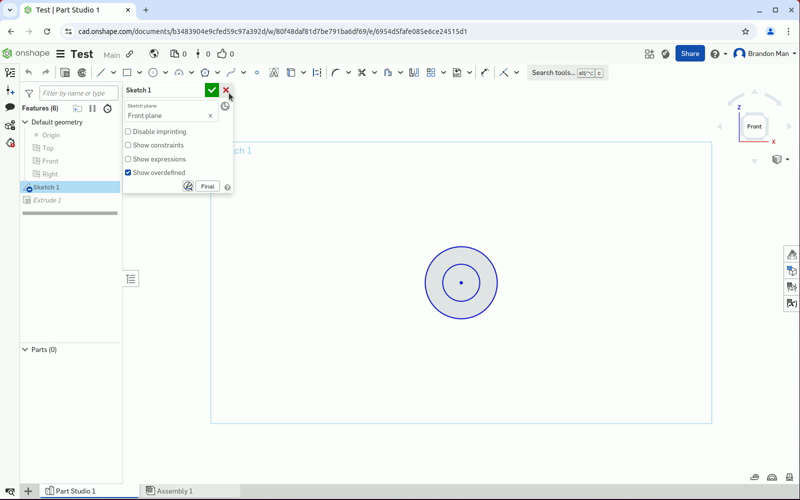
click(229, 92)
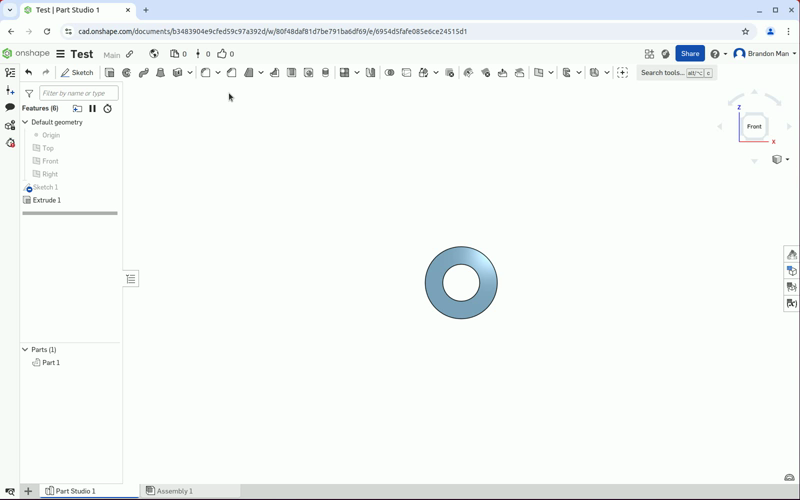
mouse_move(541, 75)
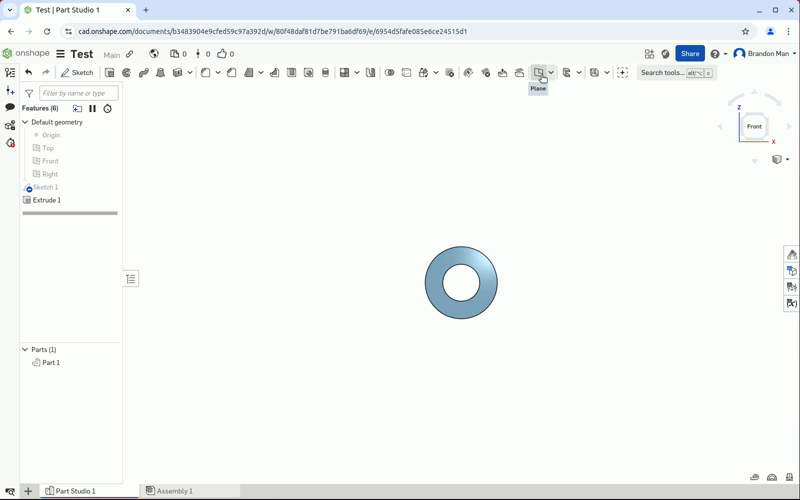
click(541, 75)
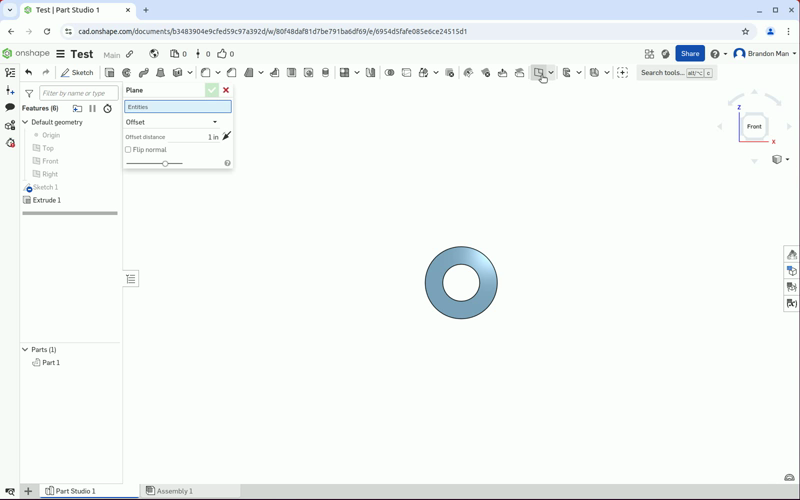
mouse_move(73, 163)
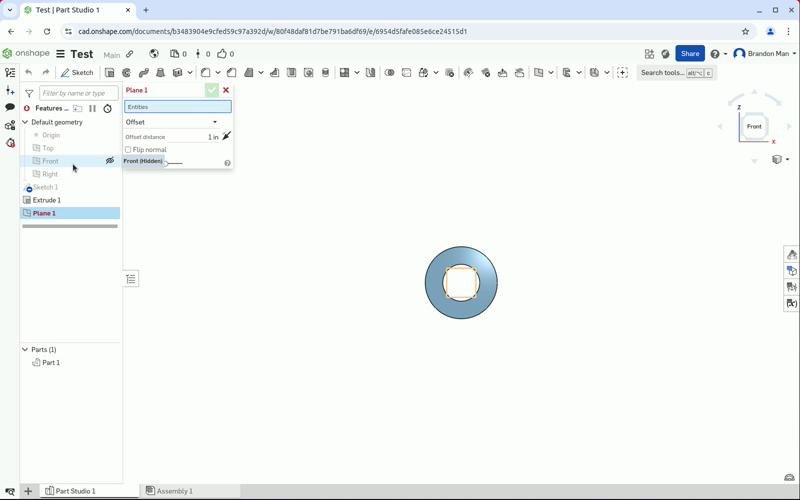
click(73, 163)
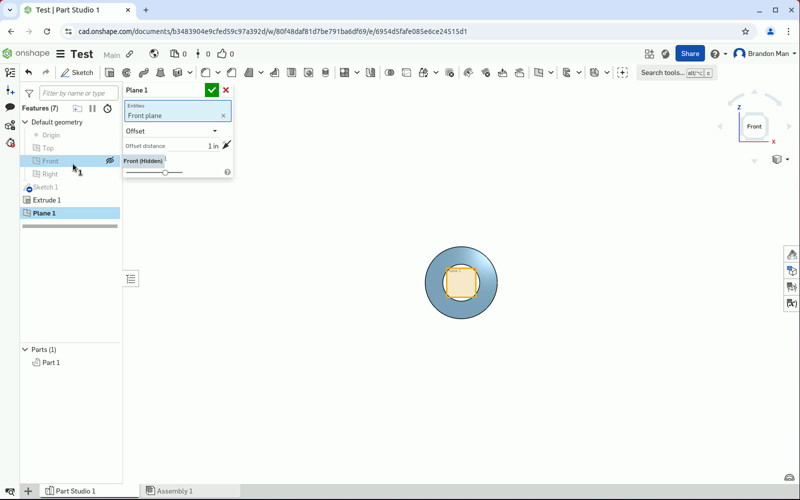
key(tab, 2)
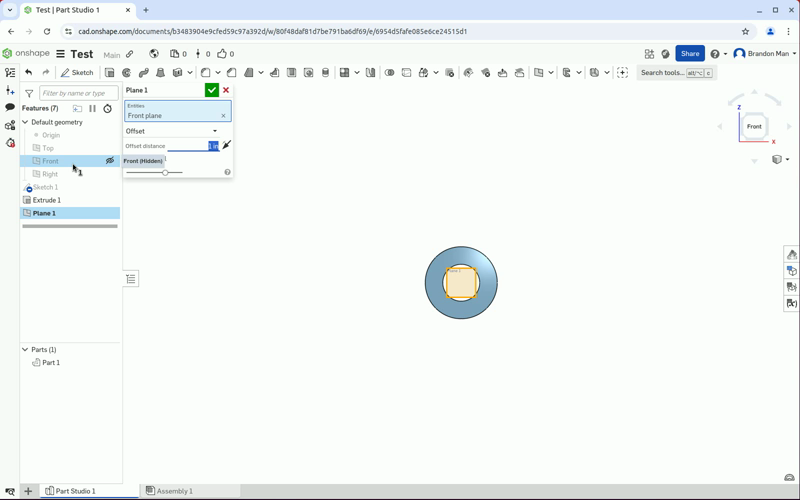
text(3.143)
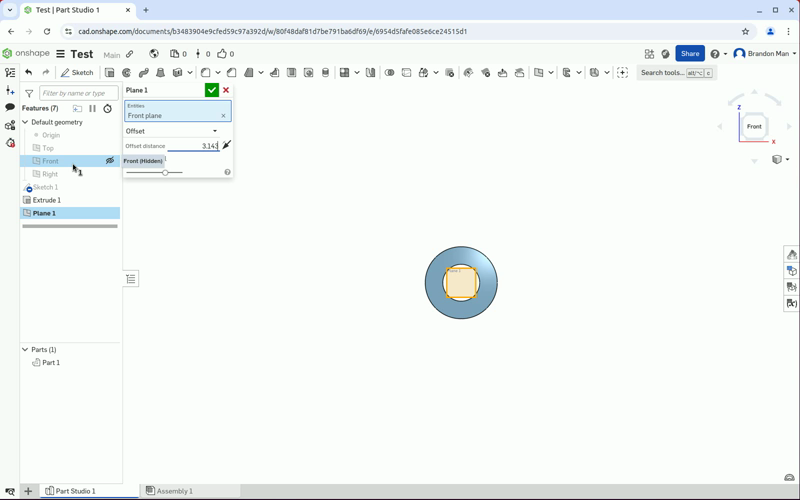
key(enter, 2)
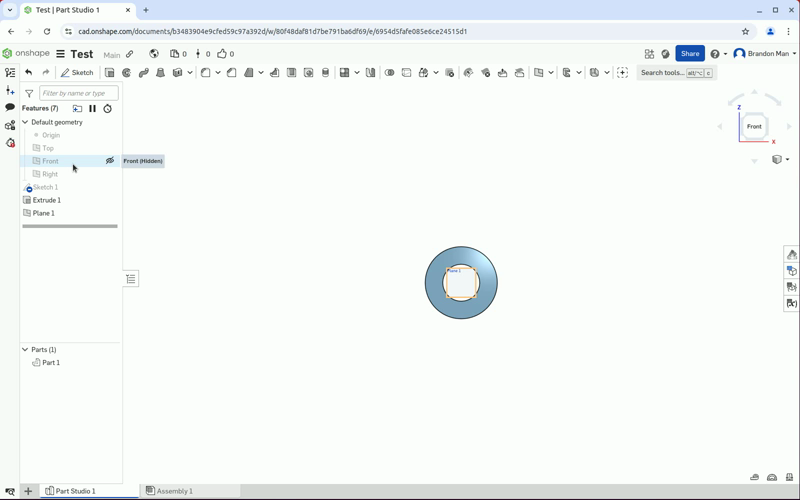
key(shift+s)
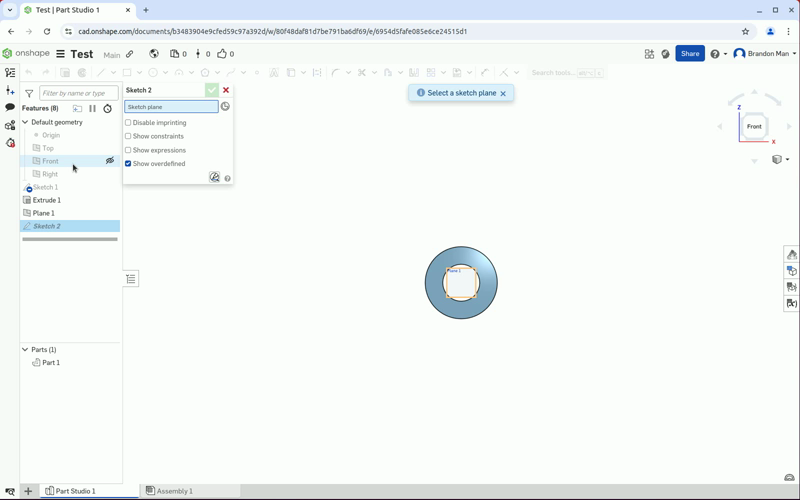
mouse_move(73, 215)
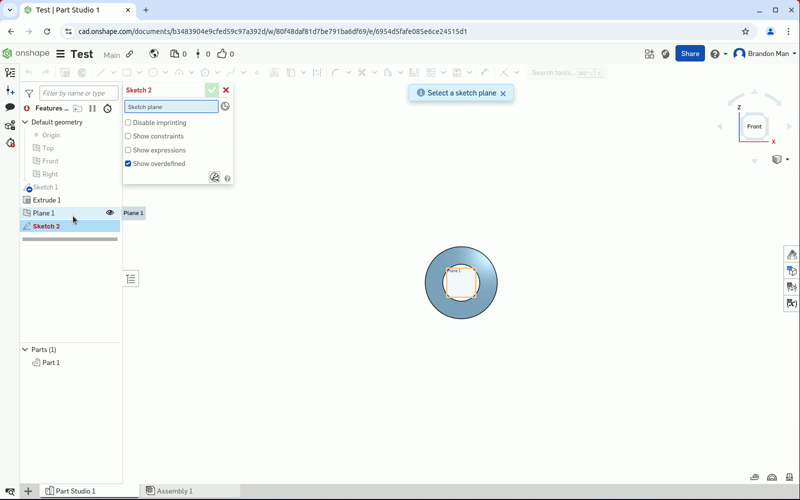
click(73, 215)
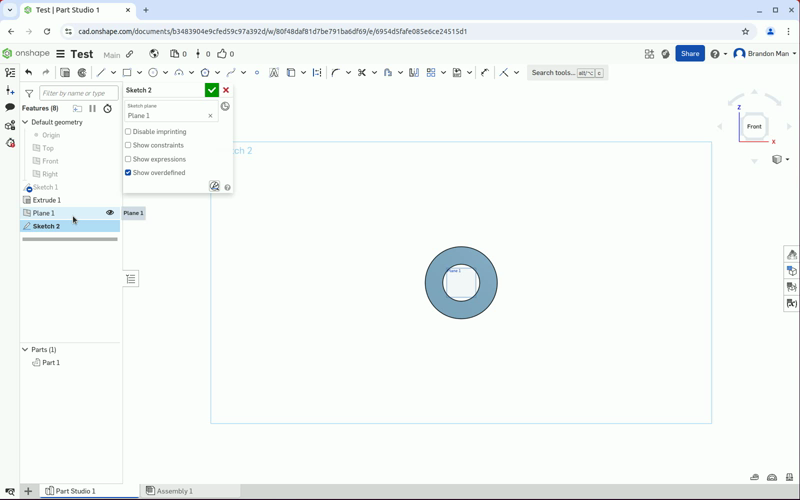
mouse_move(73, 352)
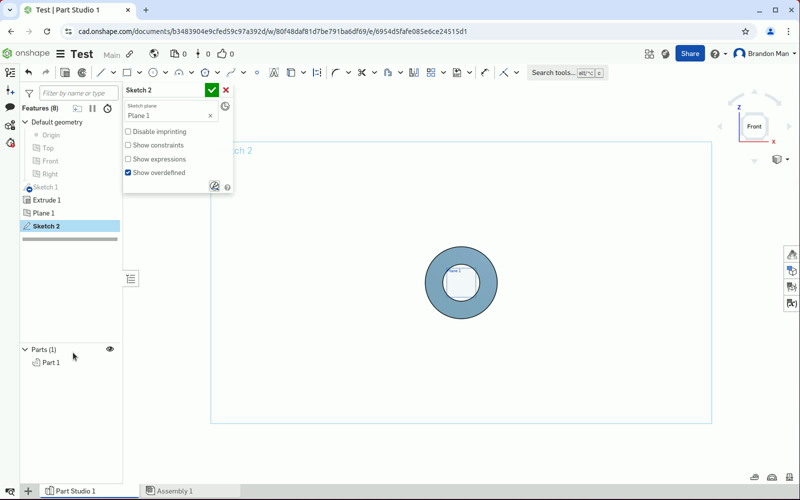
key(y)
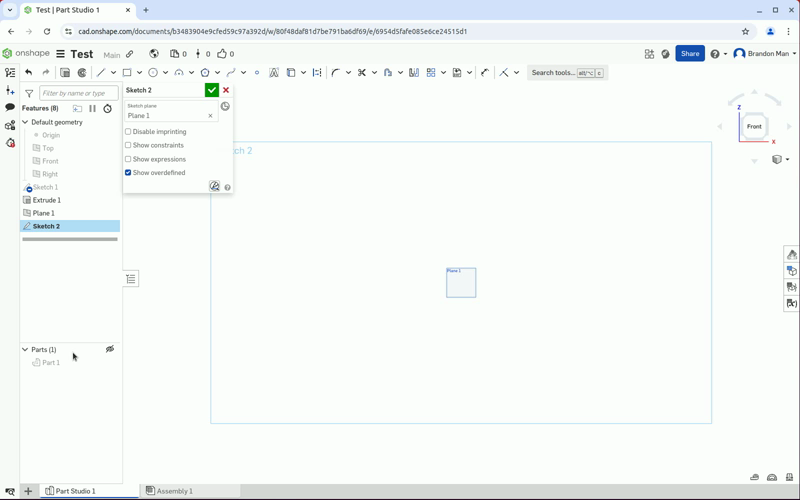
key(c)
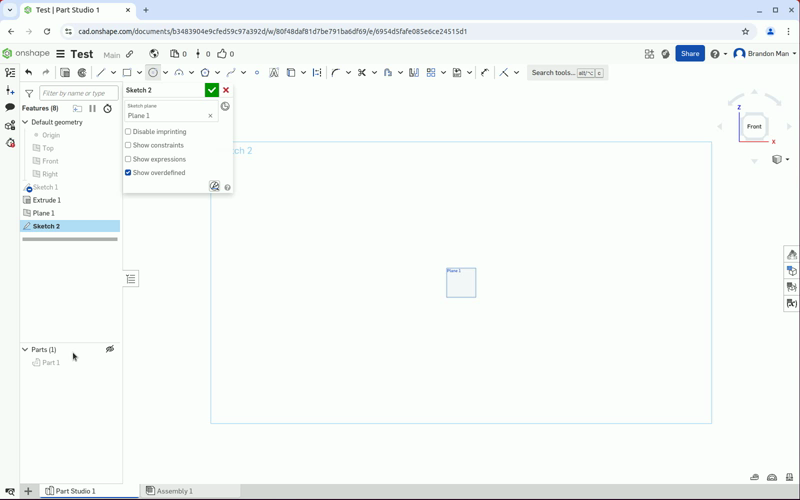
key_down(shift)
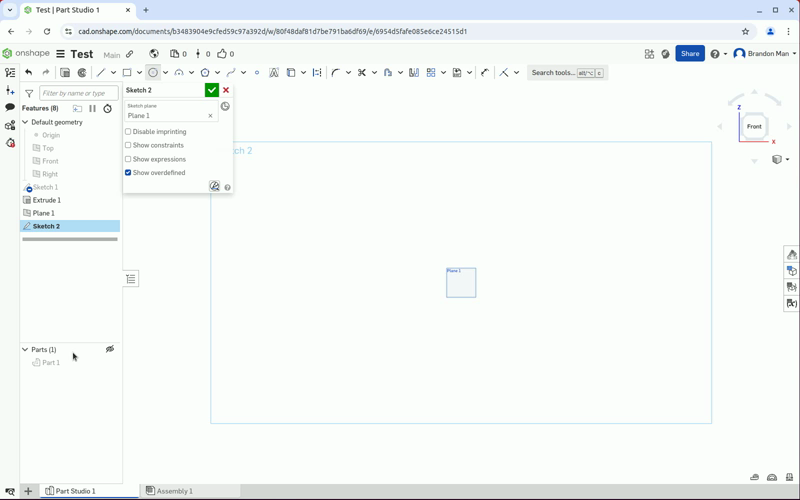
mouse_move(461, 282)
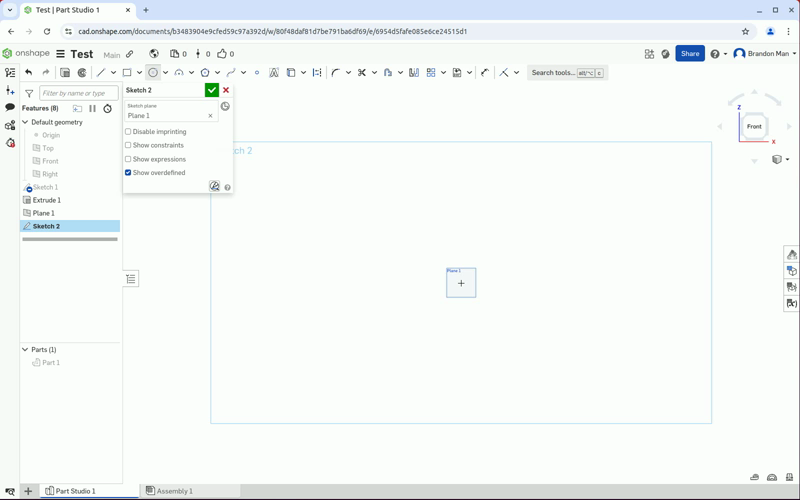
click(461, 282)
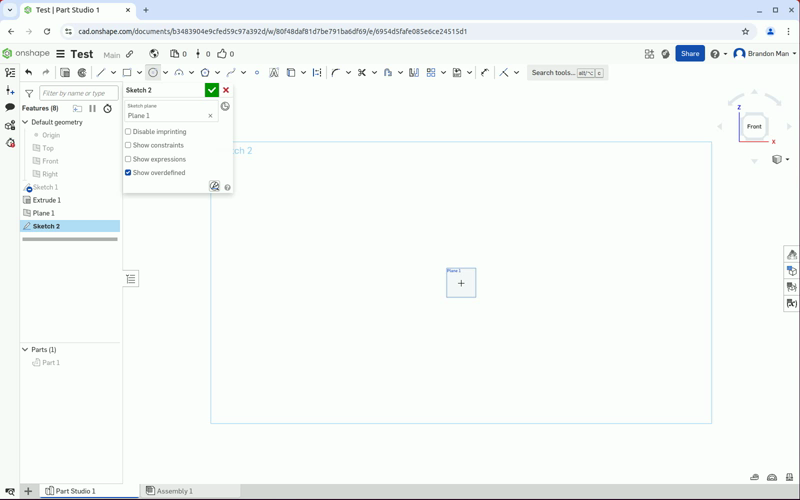
key_up(shift)
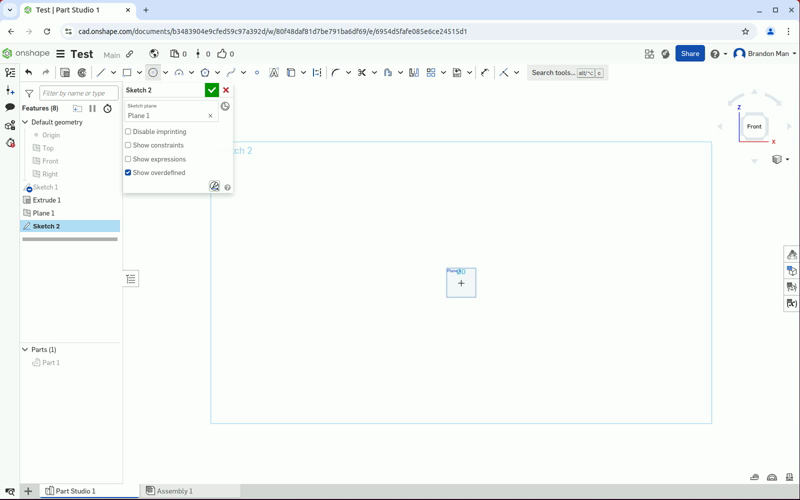
mouse_move(494, 282)
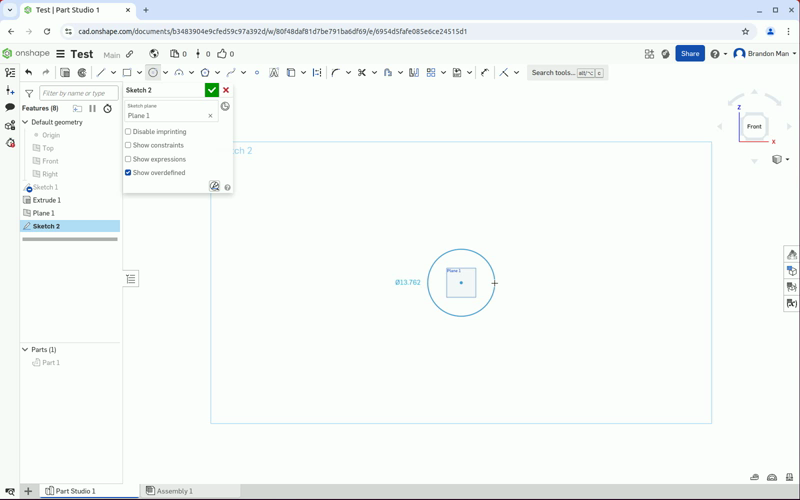
click(494, 282)
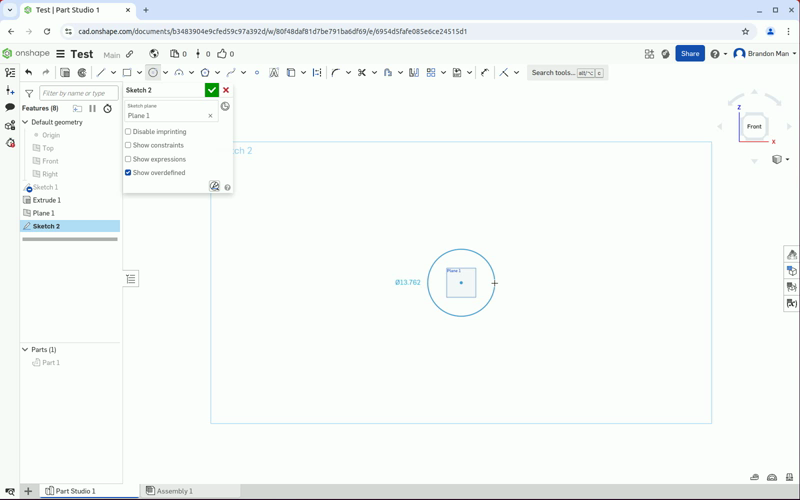
key(esc)
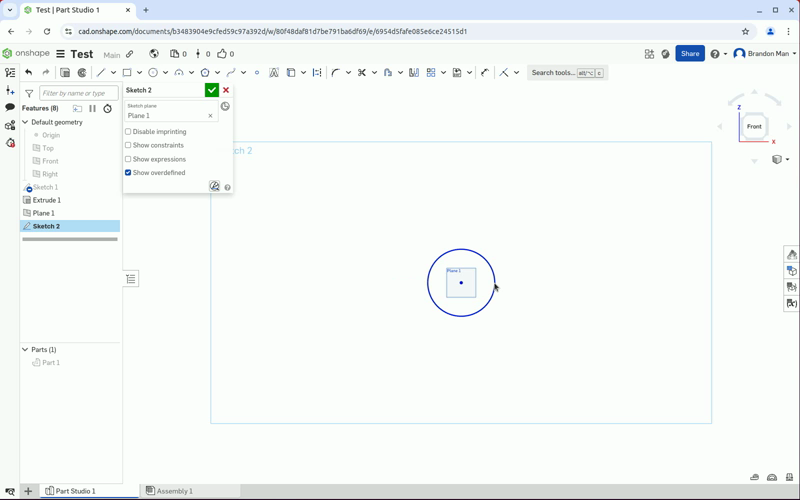
key(c)
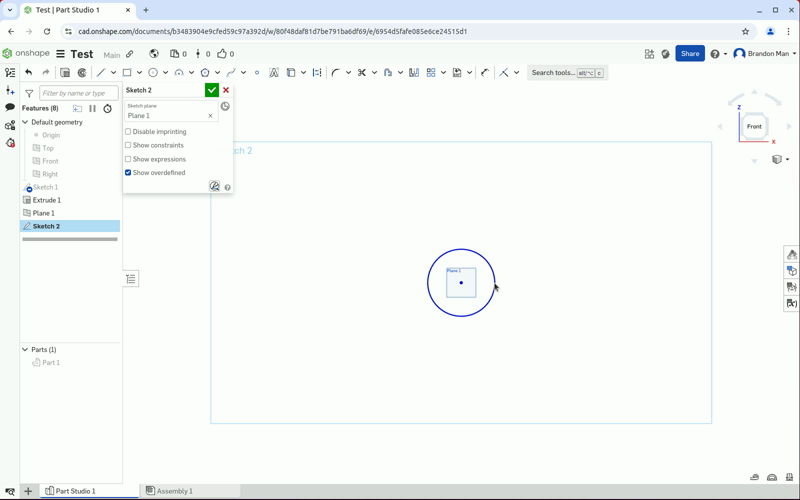
key_down(shift)
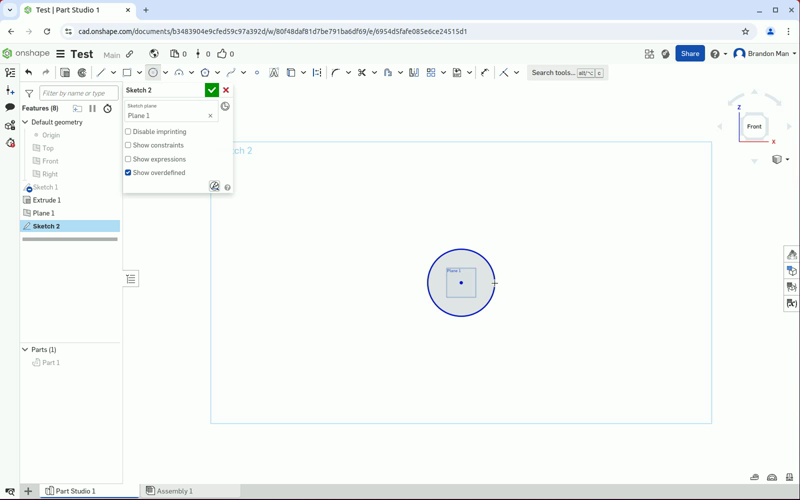
mouse_move(461, 282)
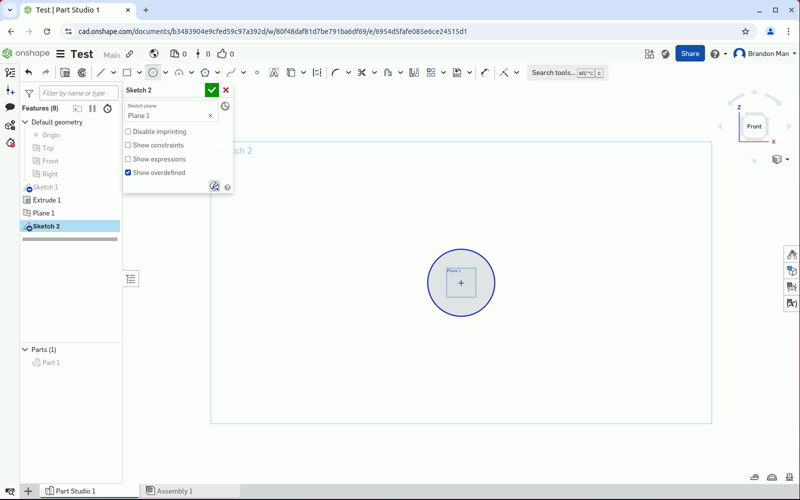
click(461, 282)
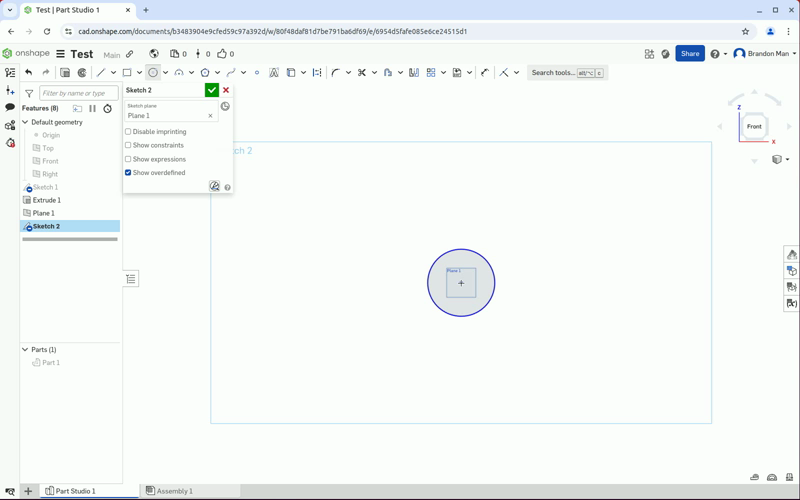
key_up(shift)
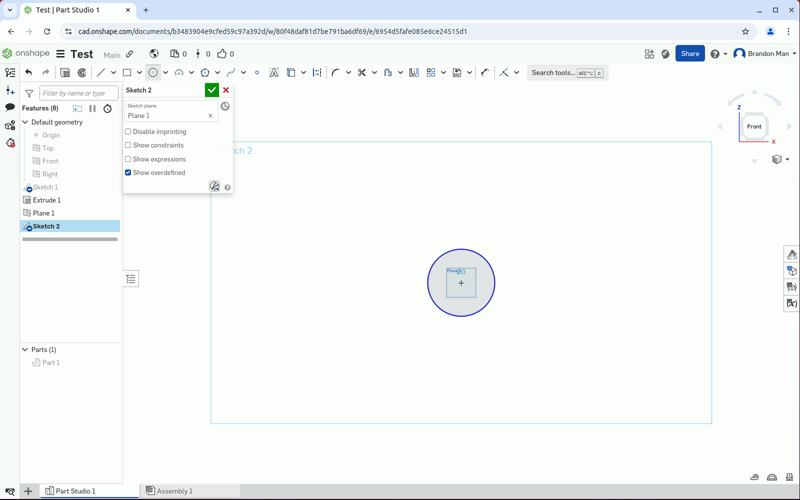
mouse_move(480, 282)
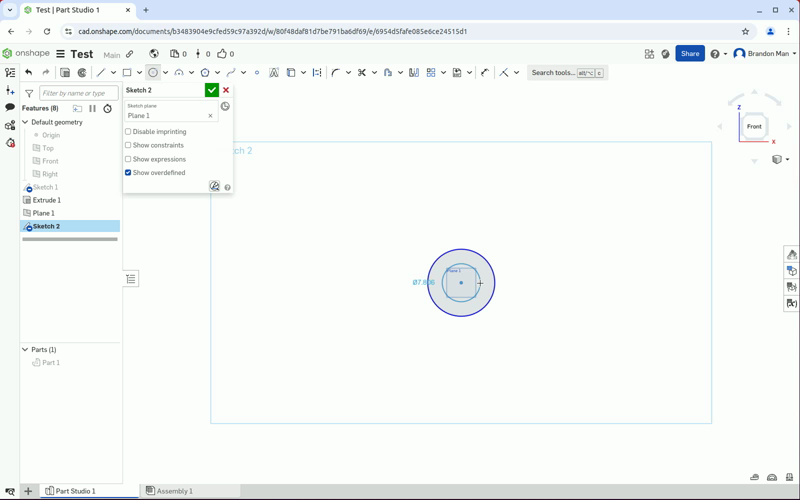
click(480, 282)
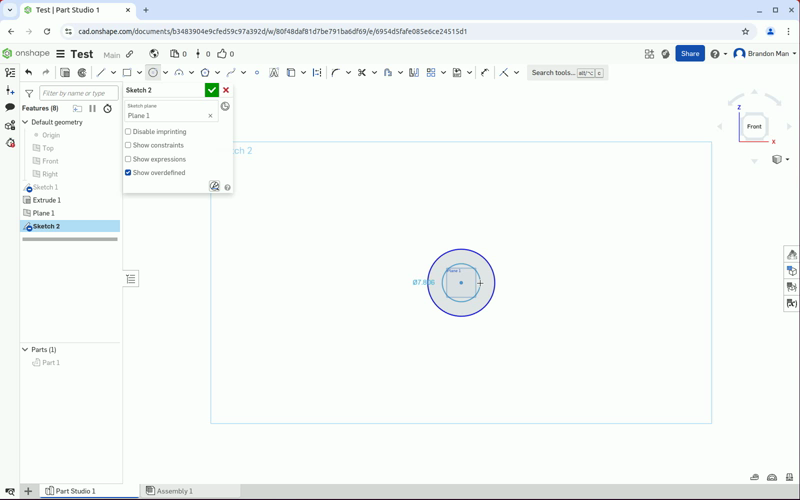
key(esc)
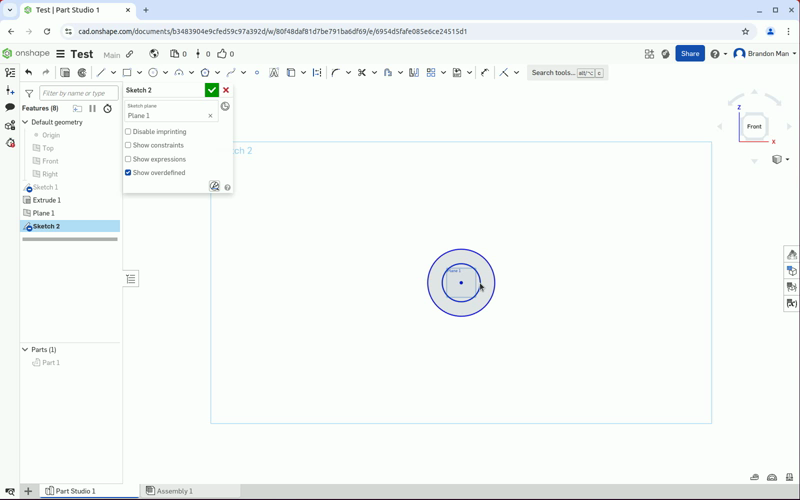
mouse_move(483, 266)
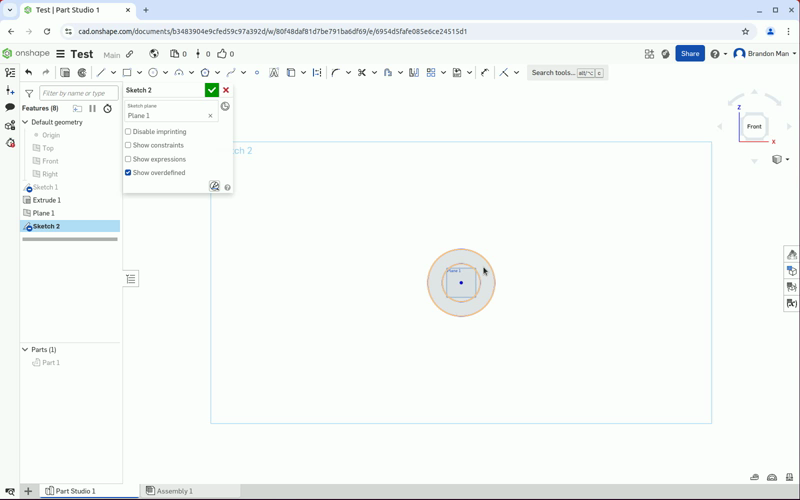
click(483, 266)
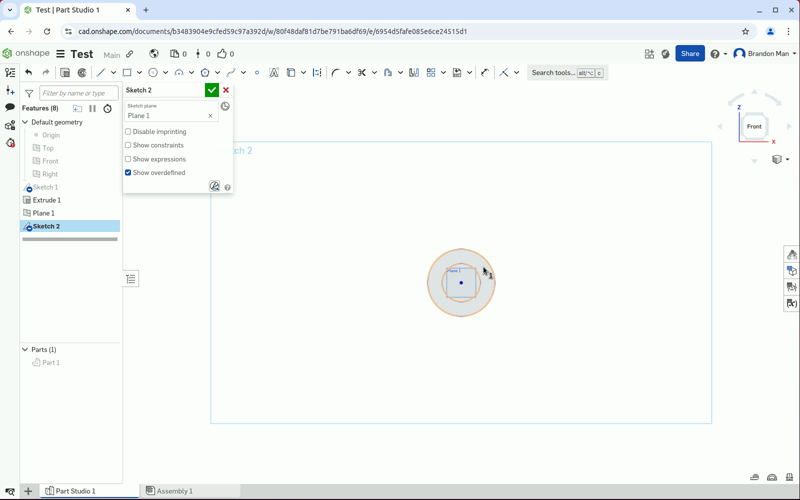
mouse_move(73, 352)
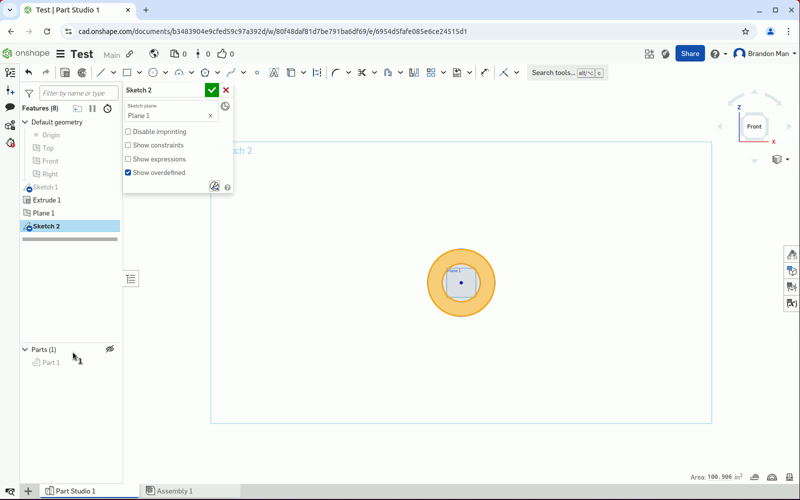
key(shift+y)
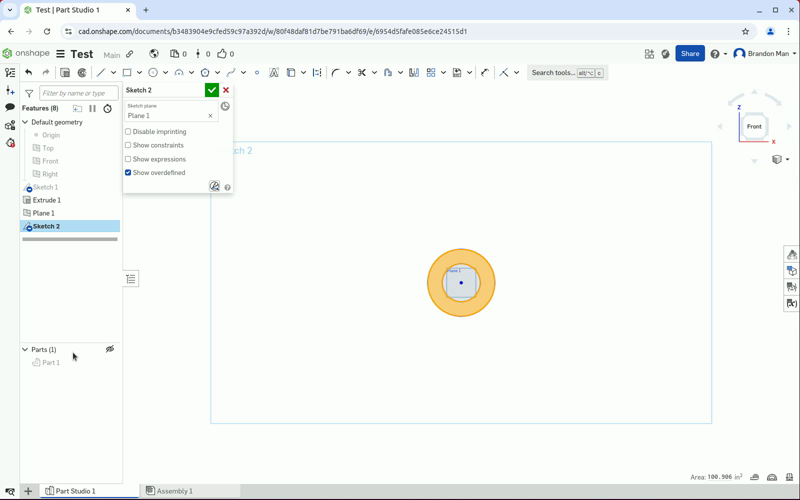
key(shift+e)
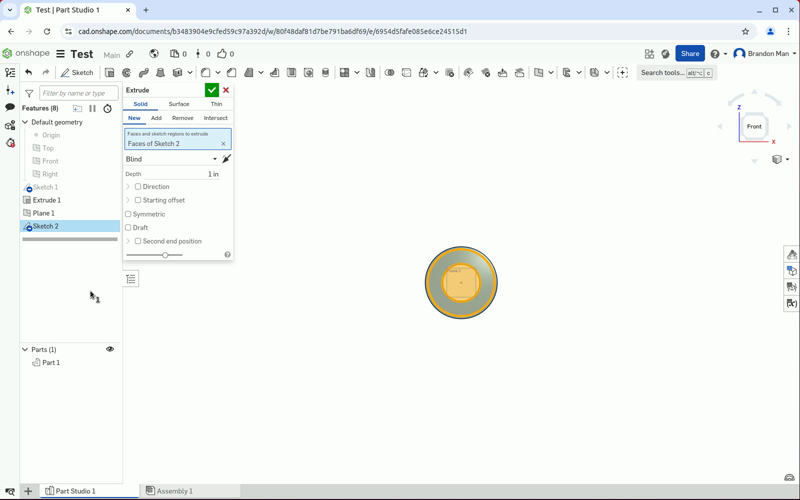
mouse_move(143, 106)
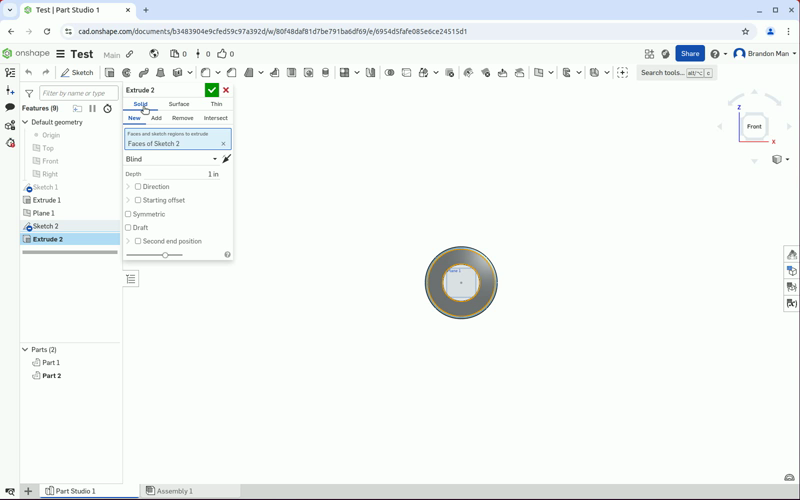
click(143, 106)
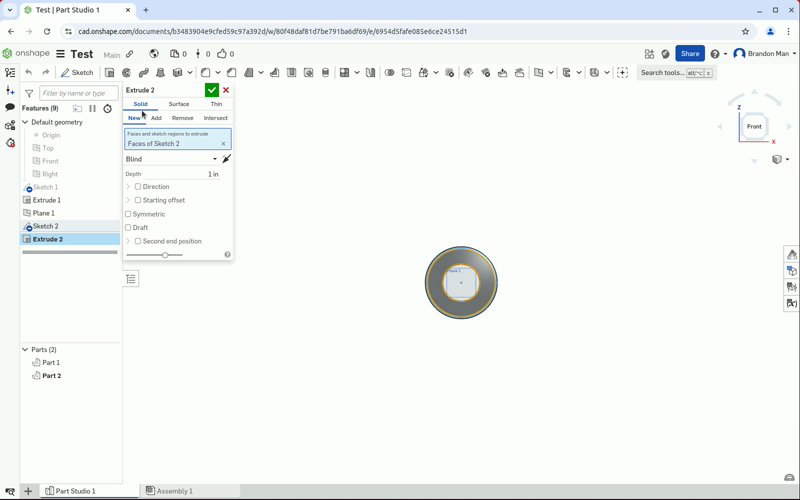
mouse_move(137, 120)
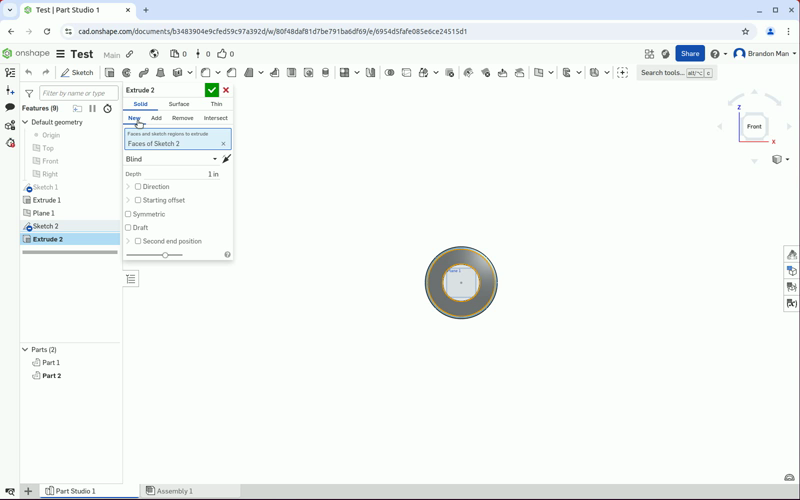
click(137, 120)
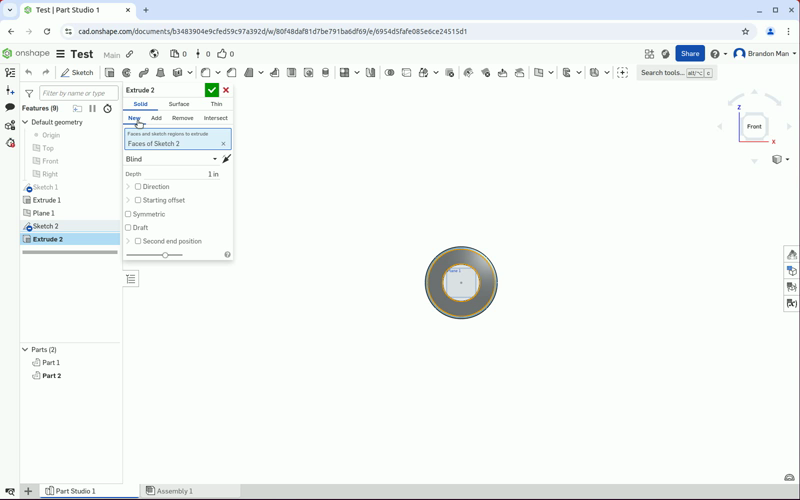
key(tab, 4)
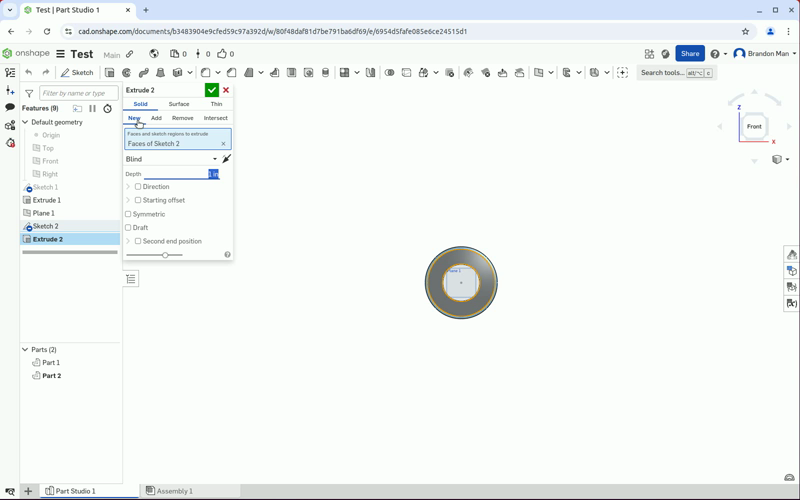
text(0.963)
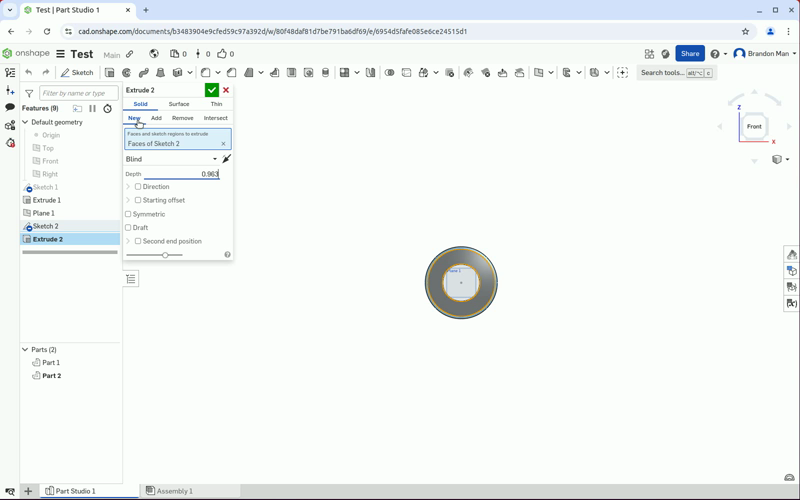
key(enter)
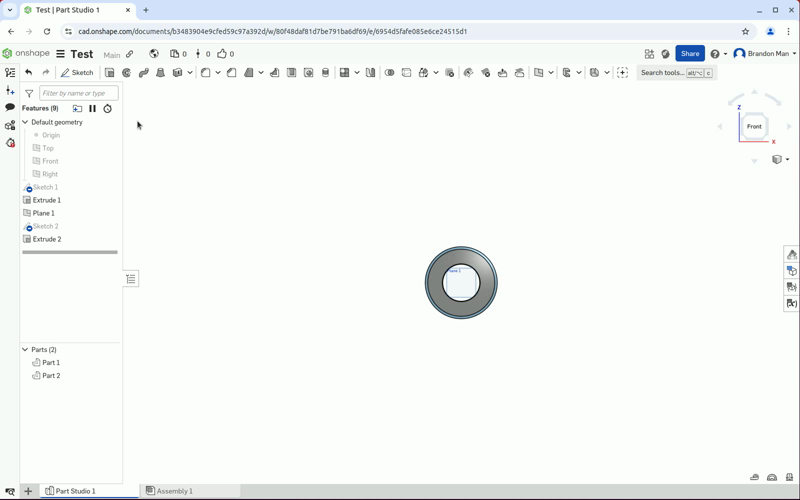
key(shift+h)
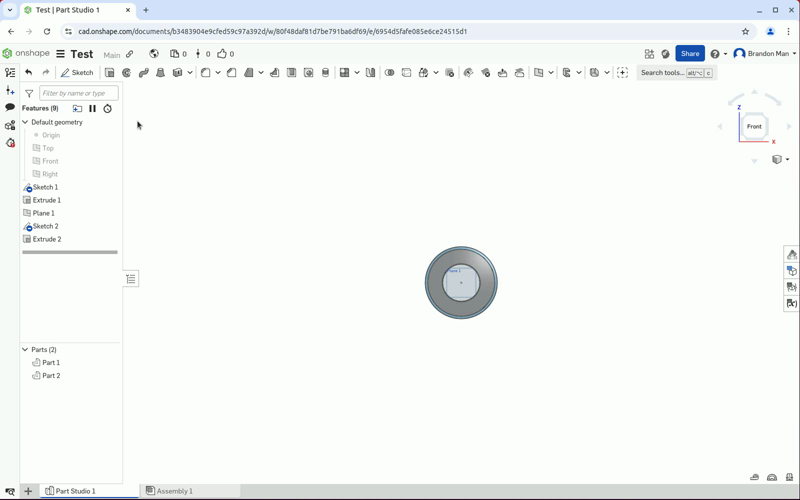
key(shift+h)
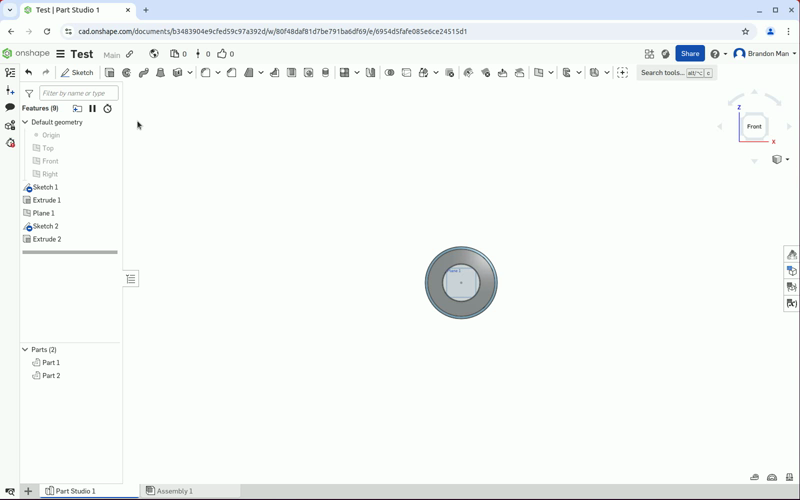
key(shift+7)
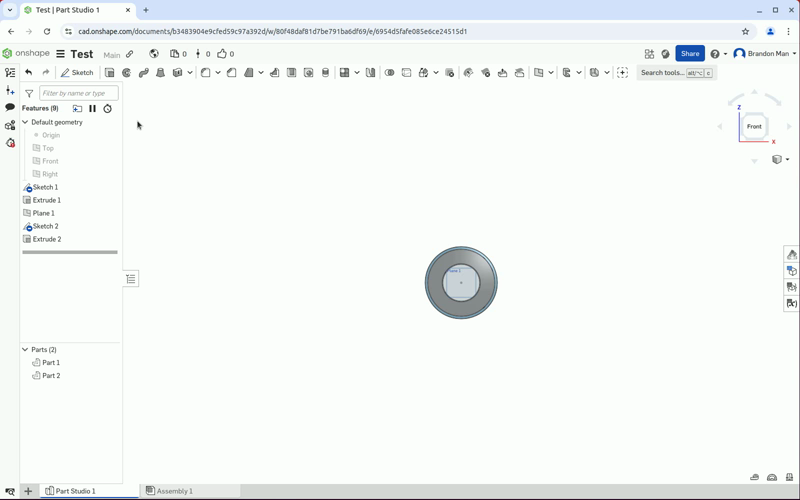
key(left, 2)
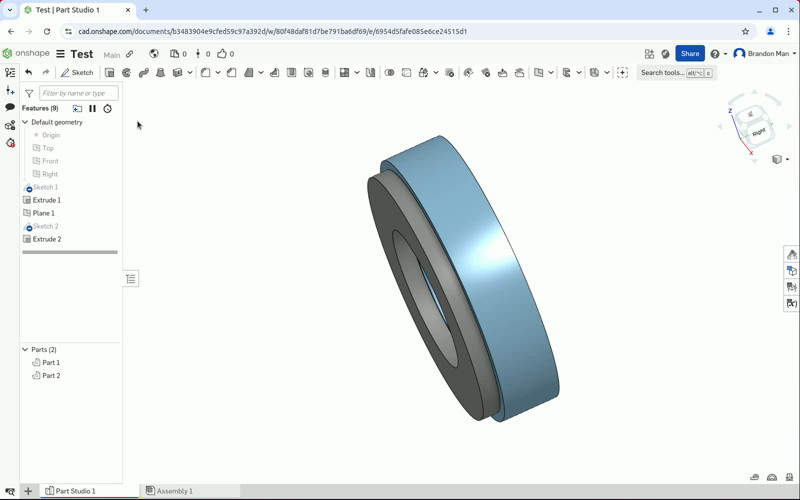
key(down, 2)
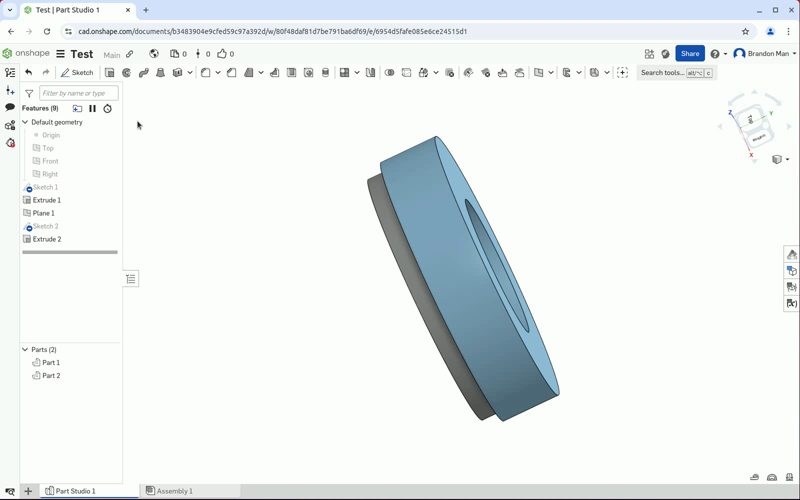
key(up, 2)
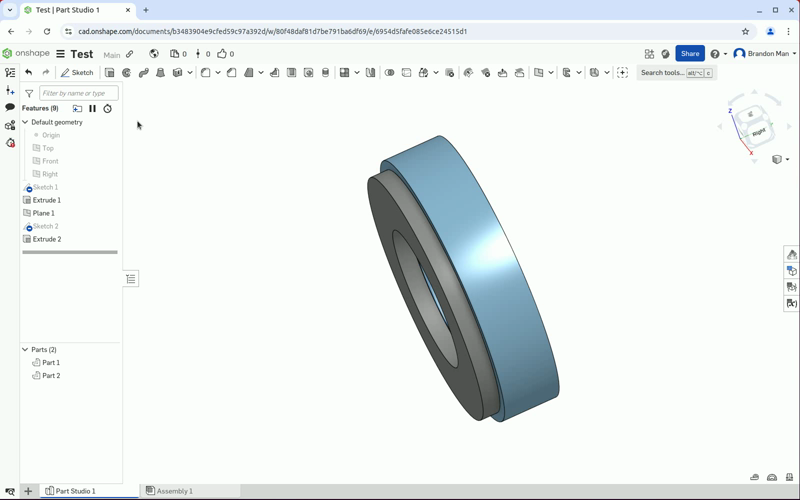
key(right, 2)
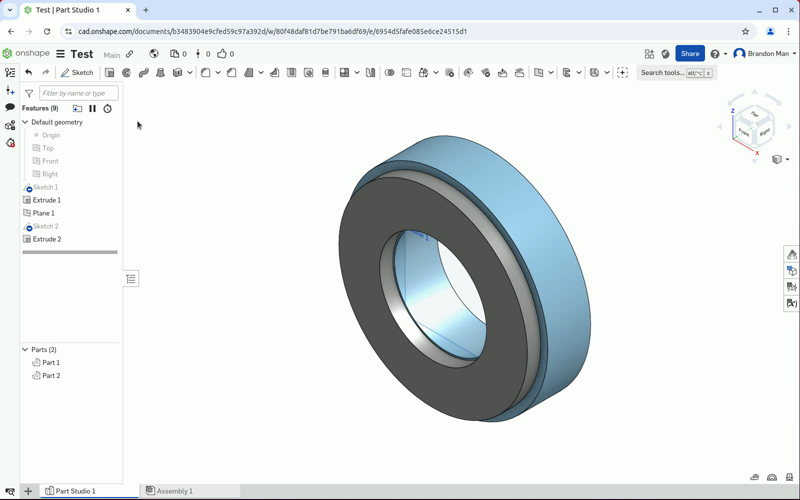
mouse_move(73, 189)
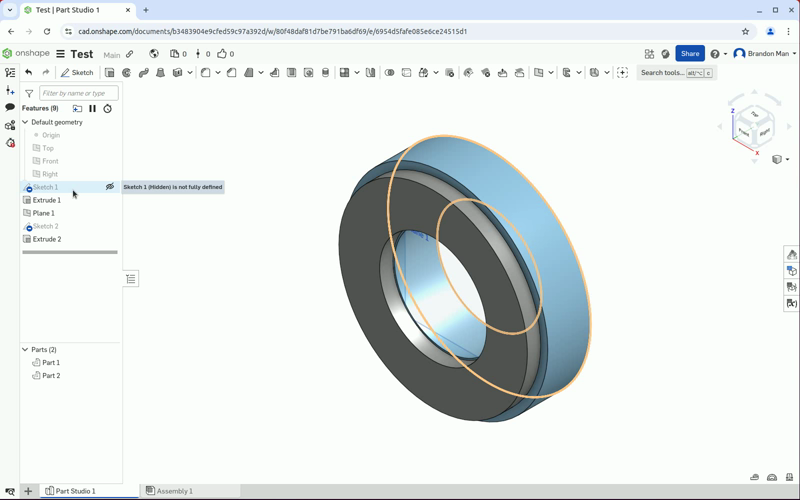
click(73, 189)